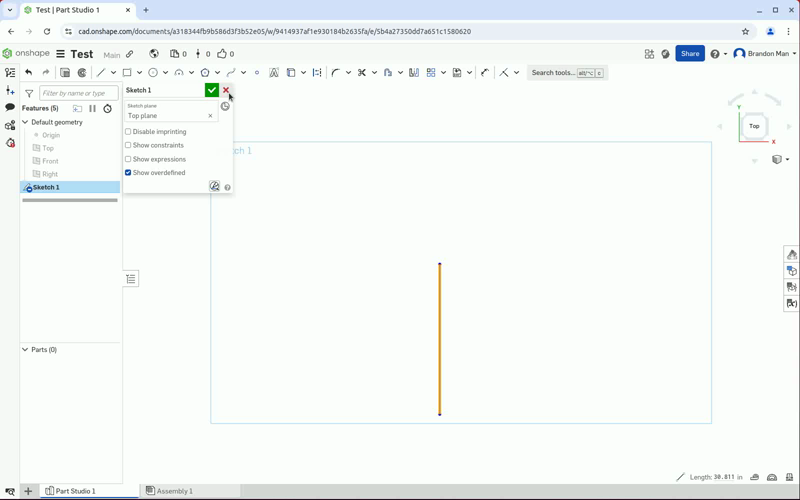
key(shift+h)
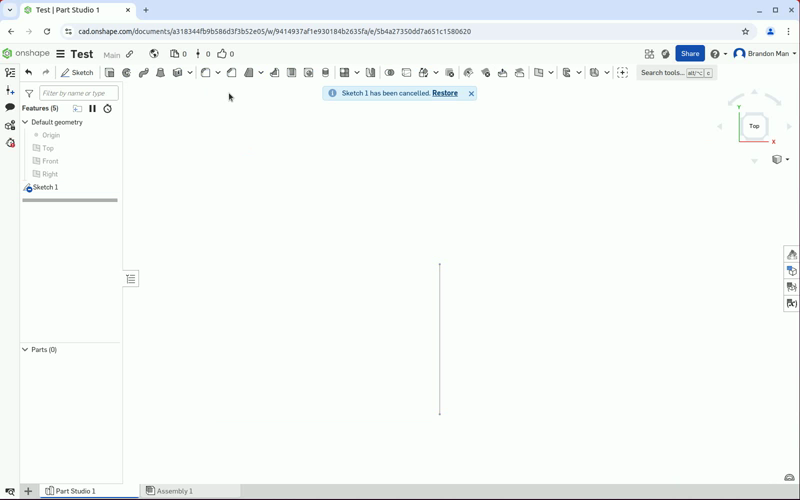
key(shift+s)
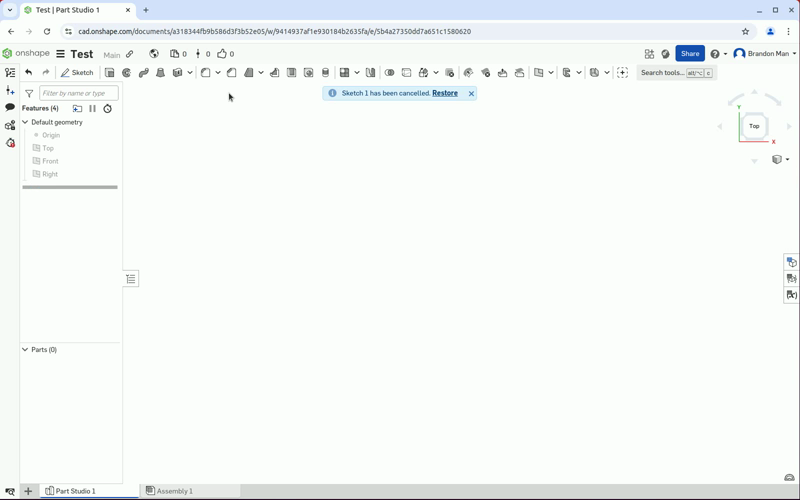
mouse_move(73, 150)
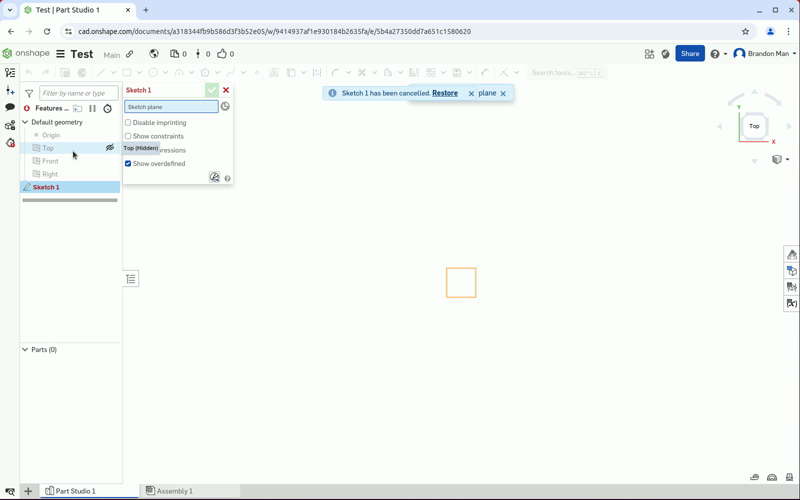
click(73, 150)
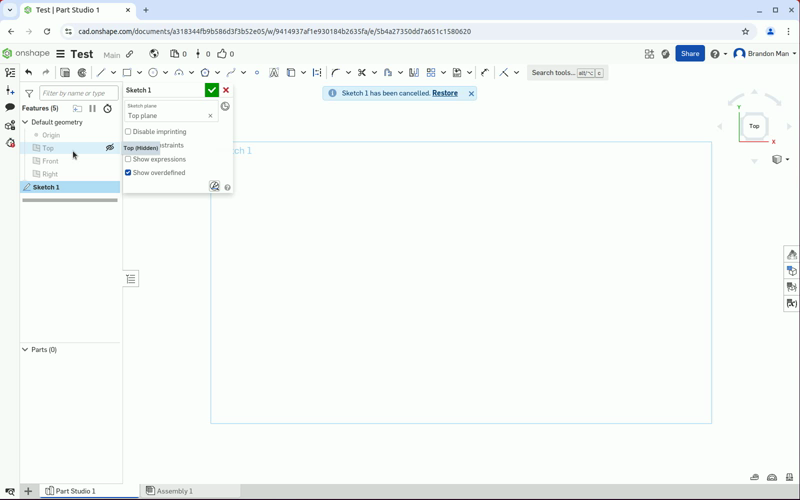
mouse_move(73, 352)
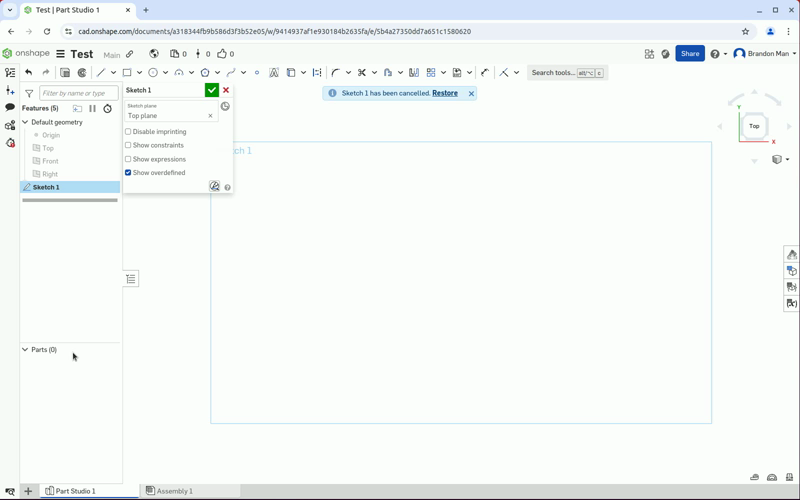
key(y)
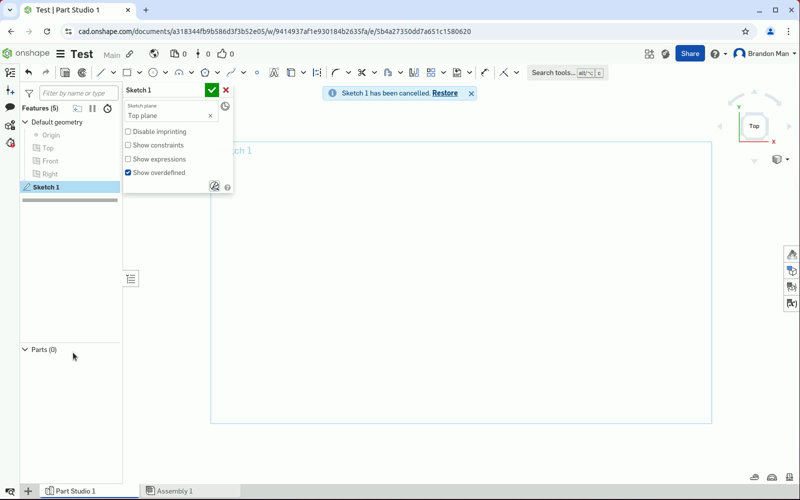
key(c)
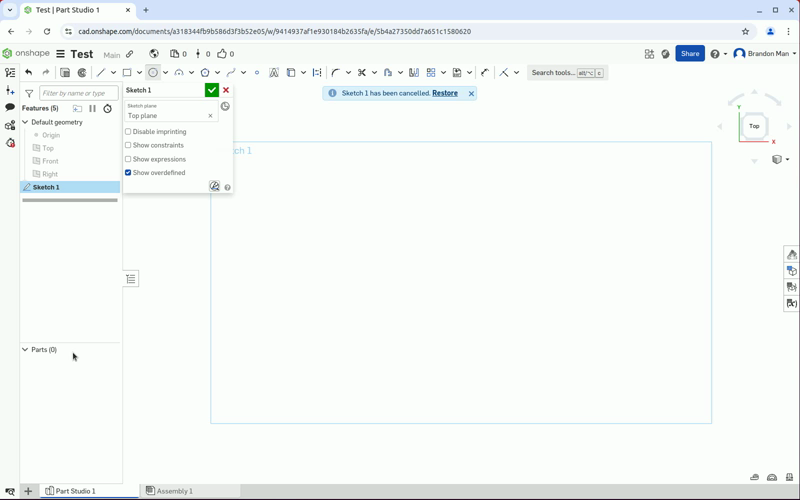
key_down(shift)
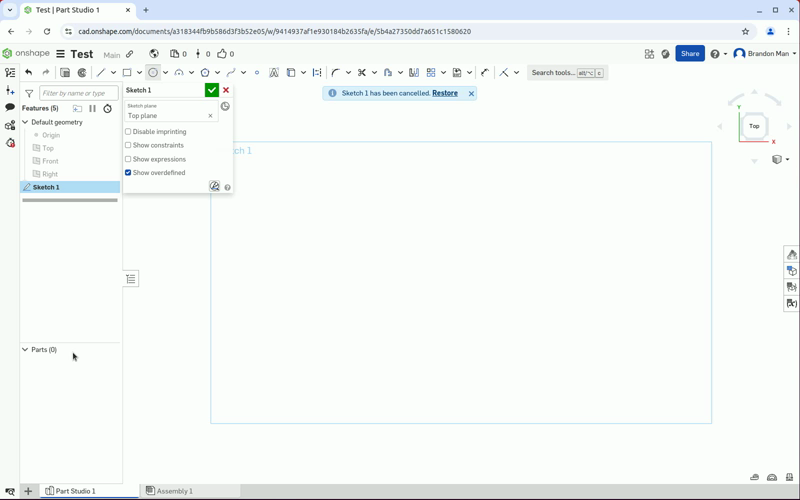
mouse_move(461, 282)
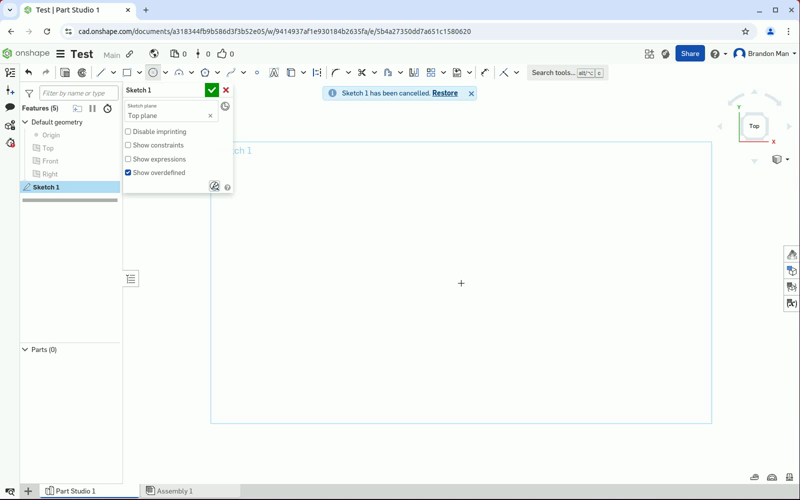
click(461, 282)
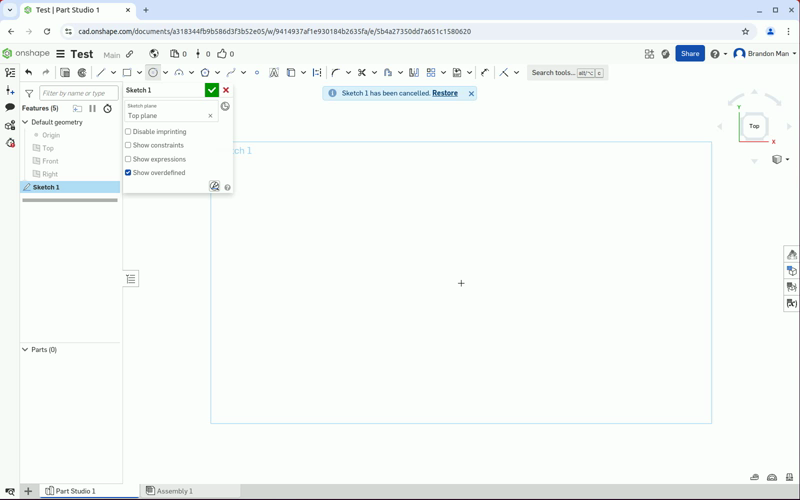
key_up(shift)
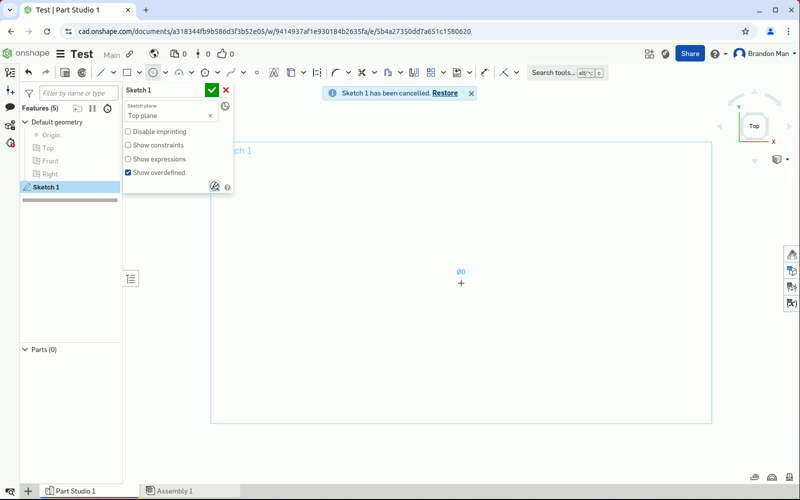
mouse_move(574, 282)
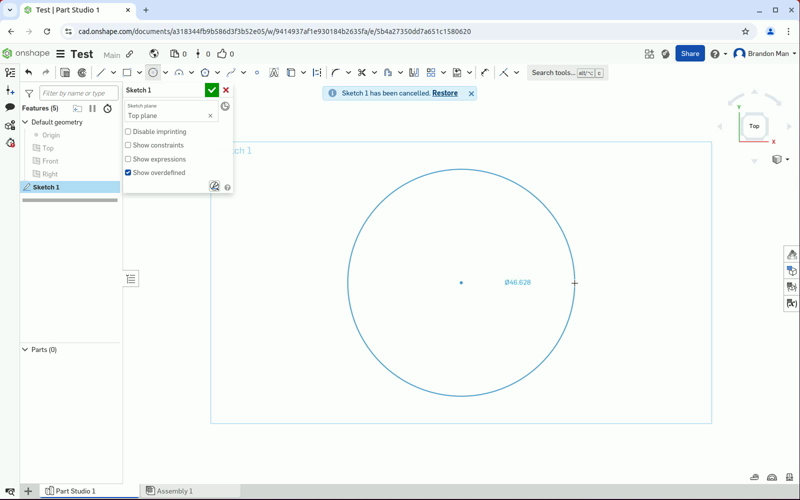
click(574, 282)
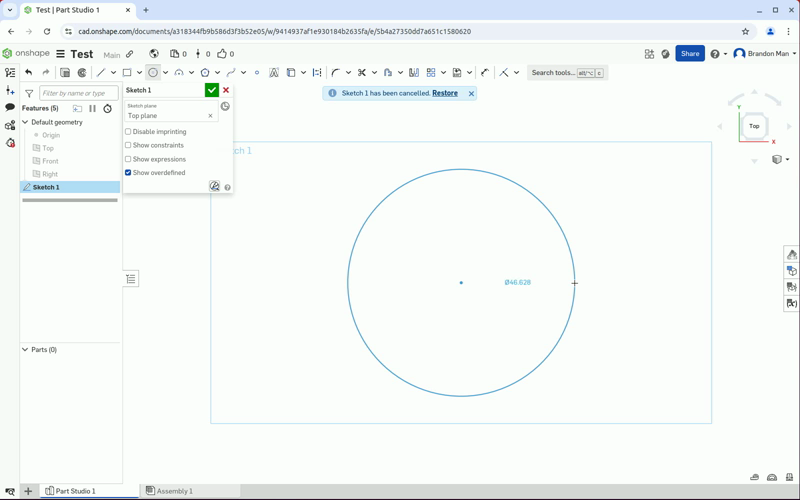
key(esc)
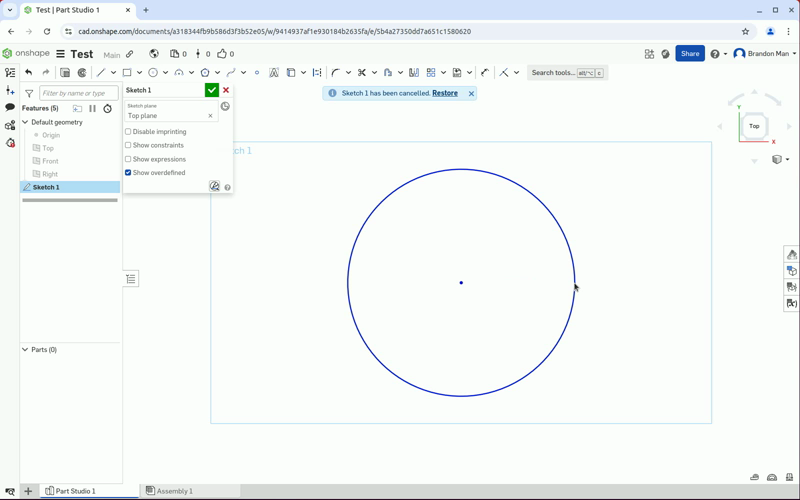
mouse_move(401, 306)
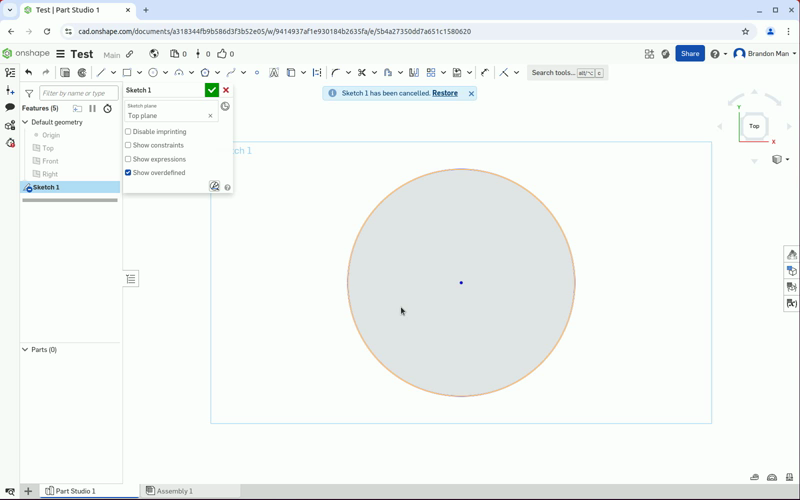
click(401, 306)
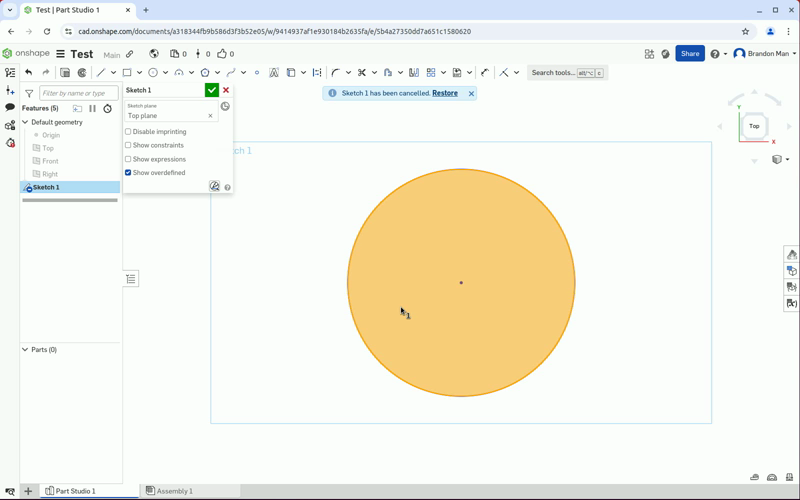
mouse_move(73, 352)
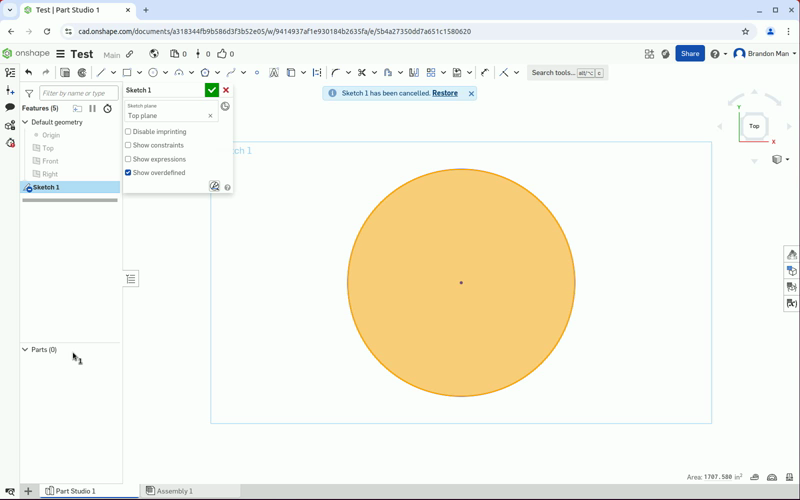
key(shift+y)
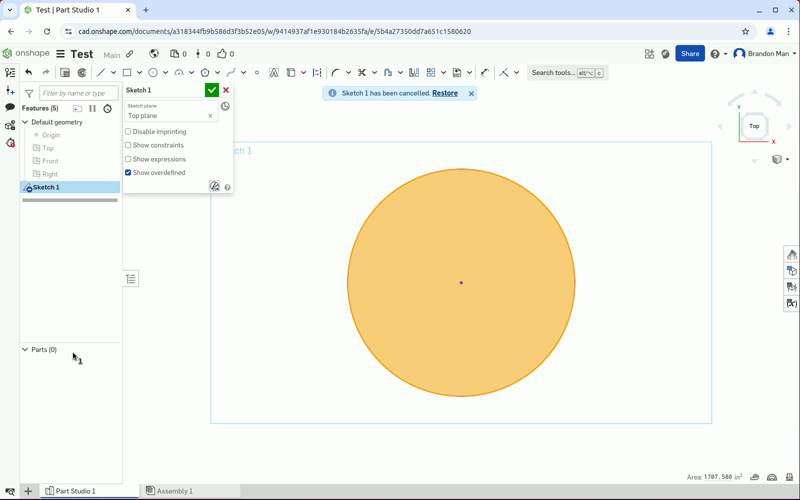
key(shift+e)
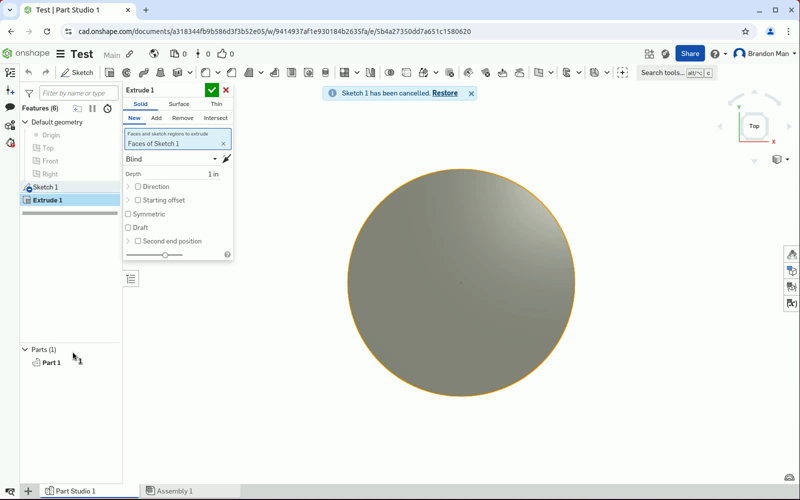
mouse_move(143, 106)
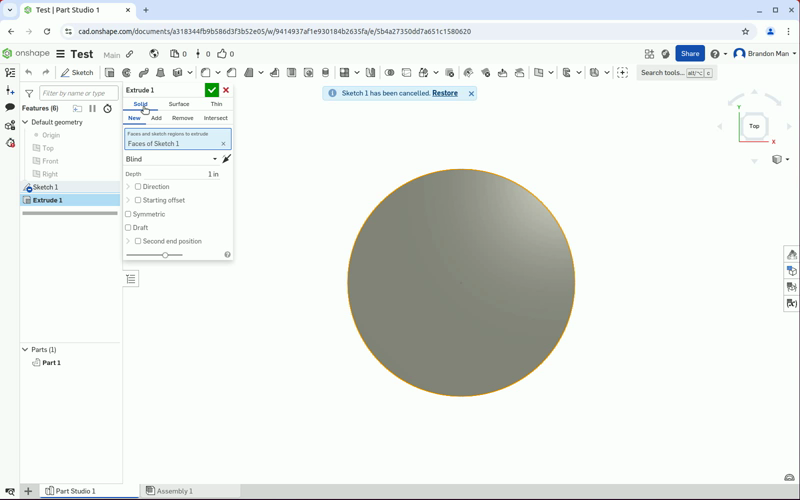
click(143, 106)
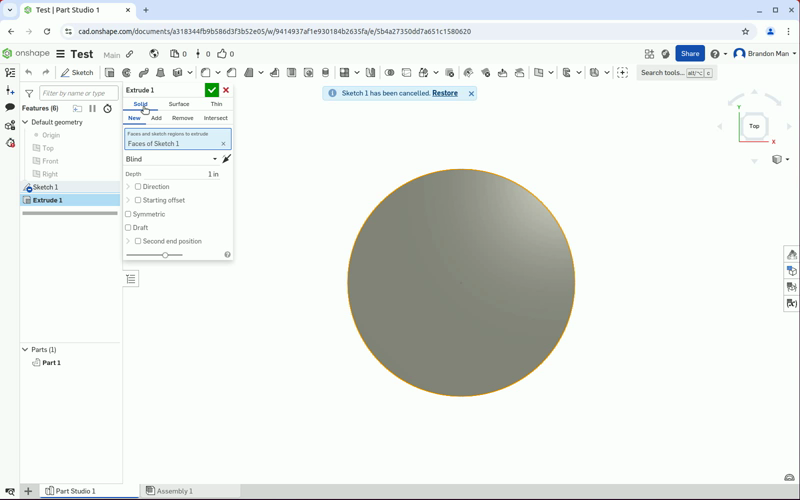
mouse_move(137, 120)
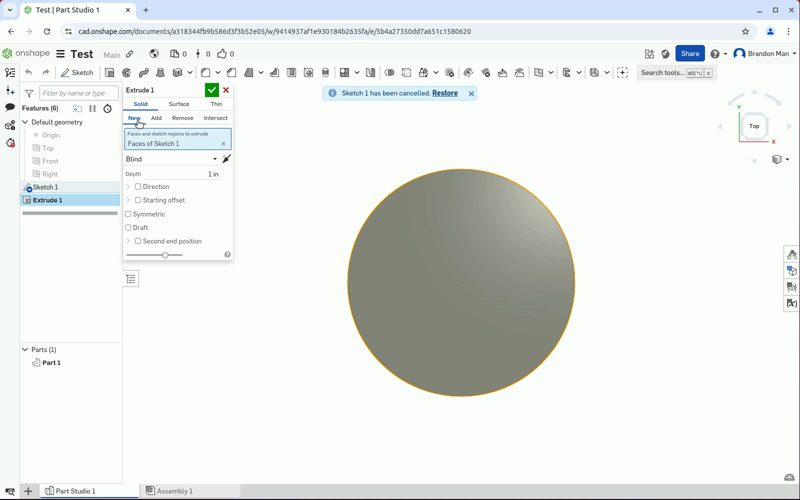
click(137, 120)
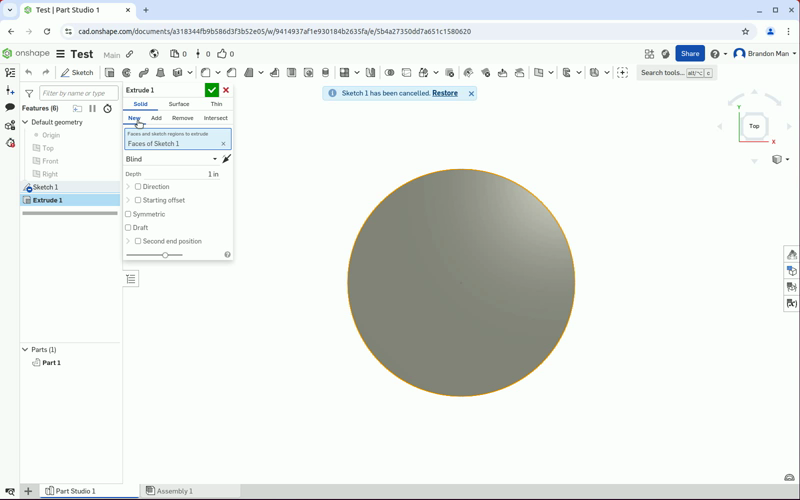
key(tab, 4)
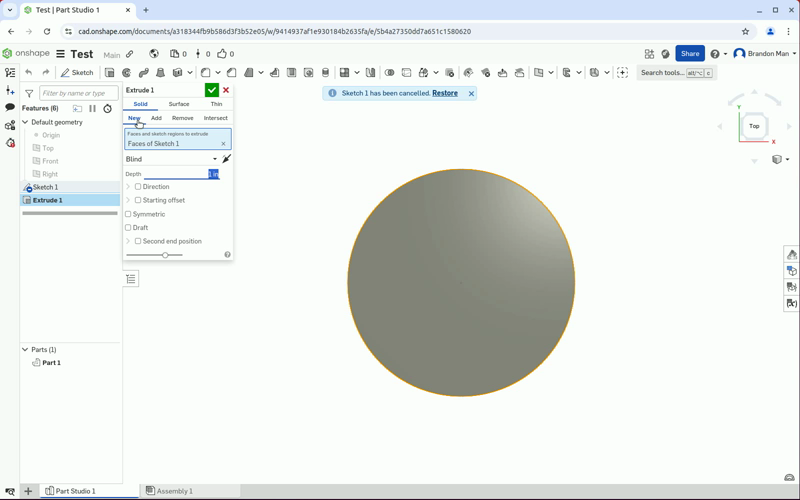
text(9.628)
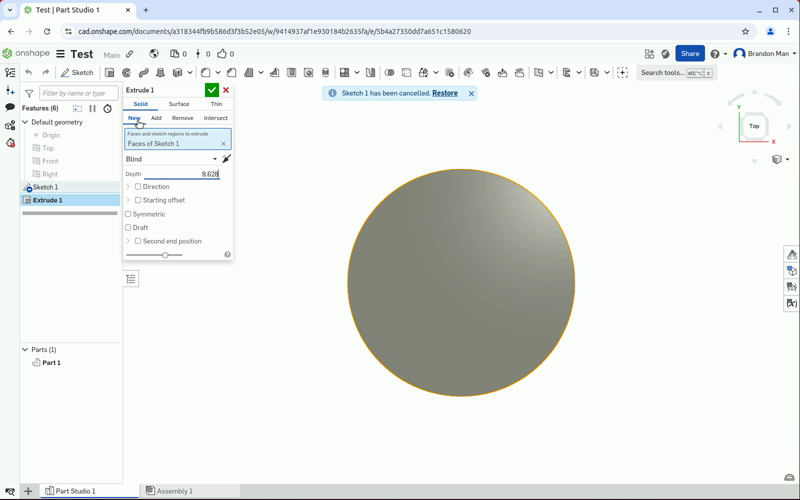
key(enter)
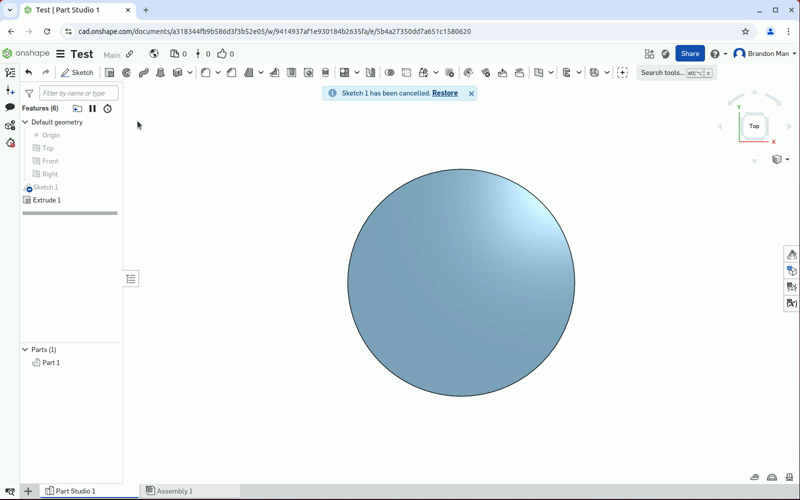
key(shift+h)
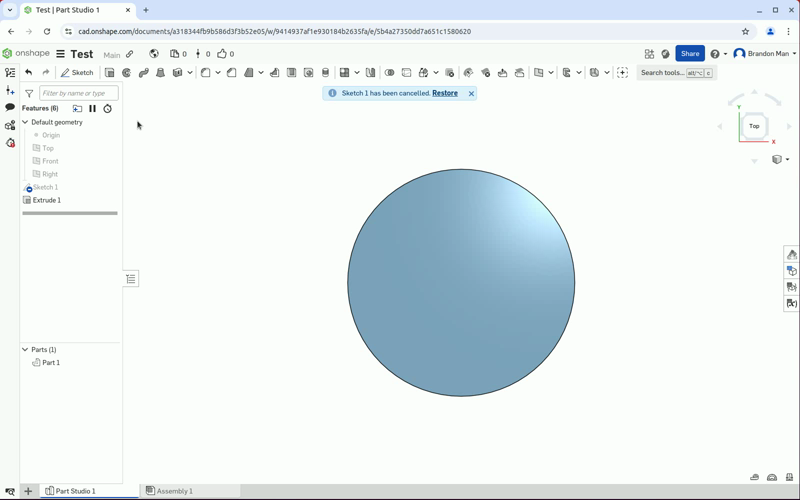
key(shift+h)
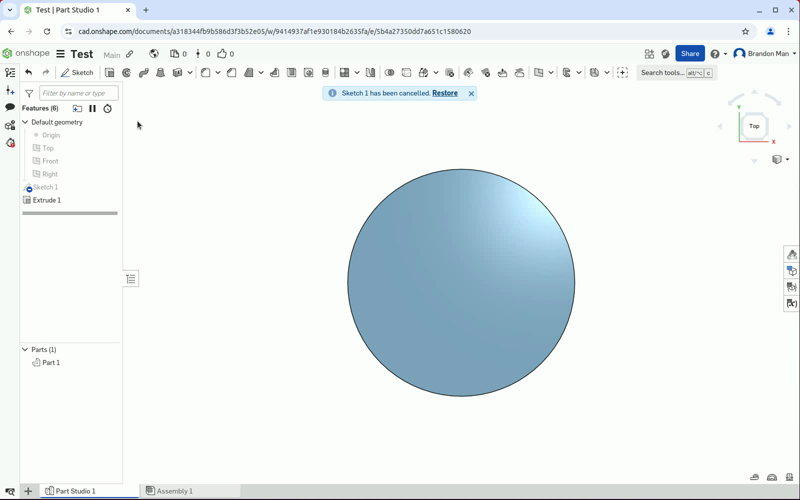
mouse_move(73, 189)
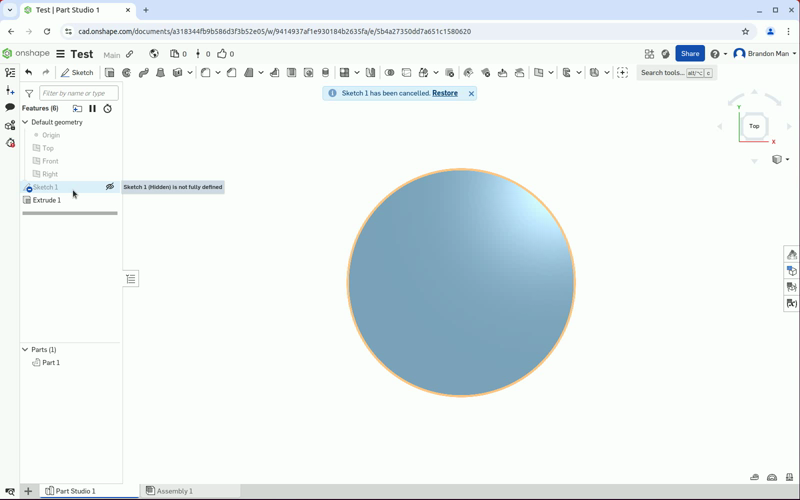
click(73, 189)
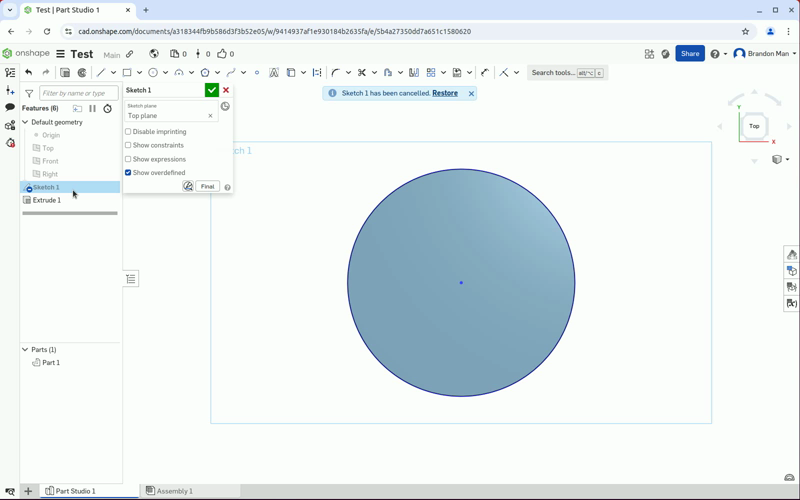
mouse_move(229, 92)
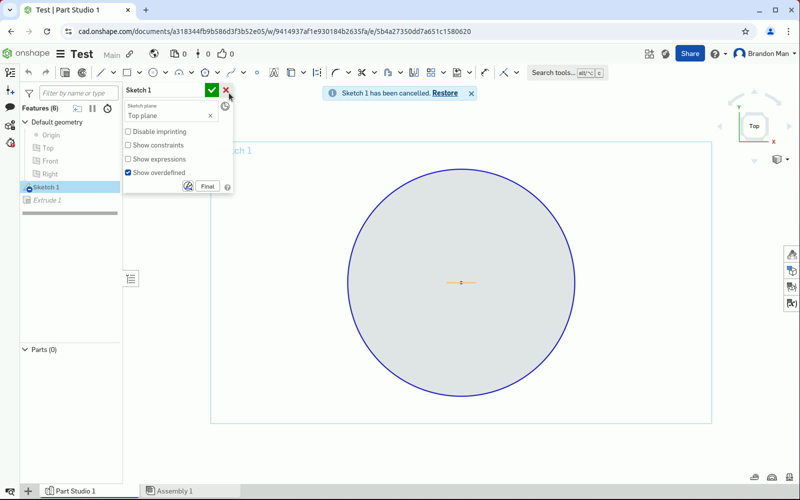
click(229, 92)
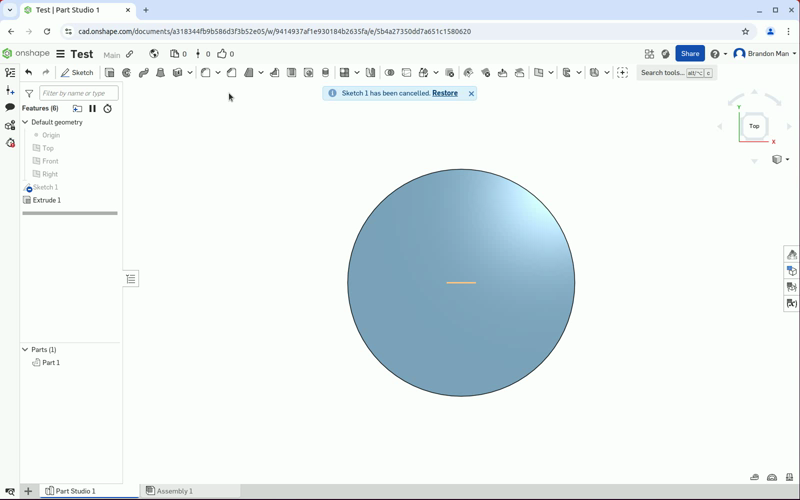
mouse_move(541, 75)
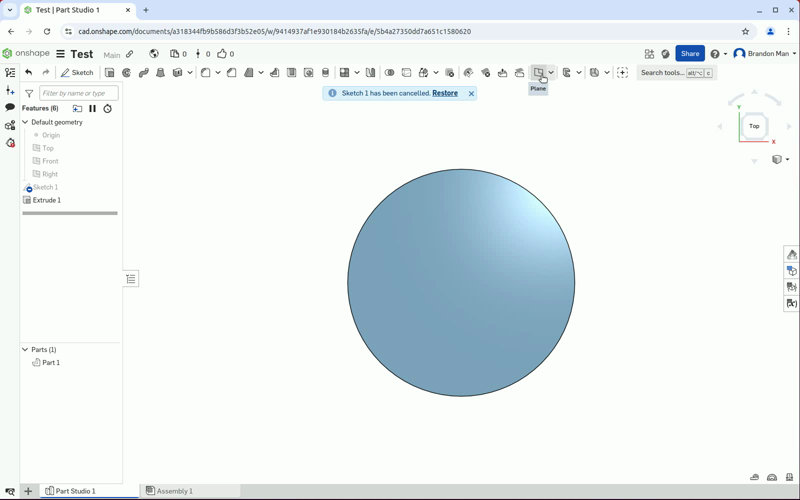
click(541, 75)
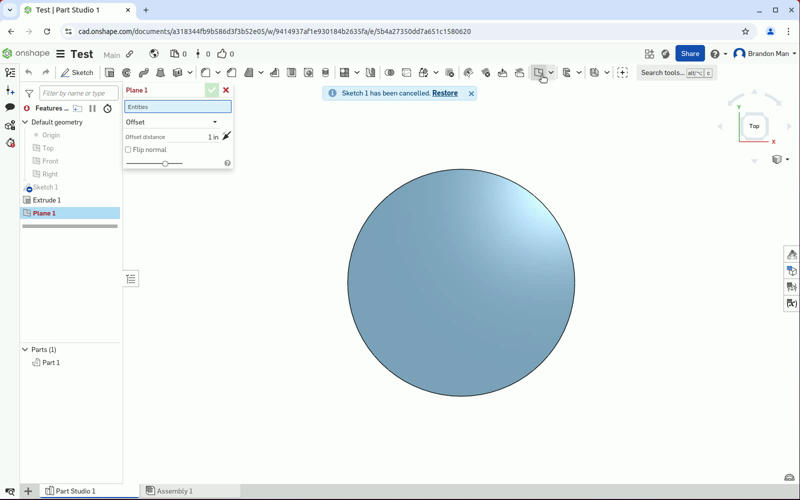
mouse_move(73, 150)
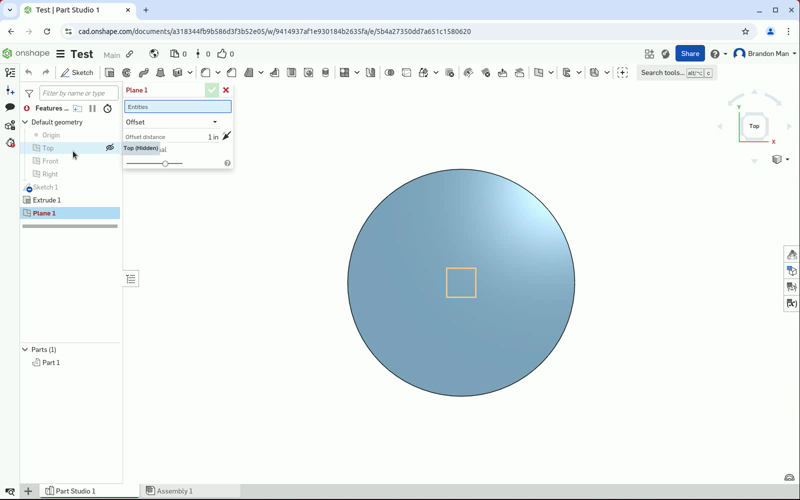
click(73, 150)
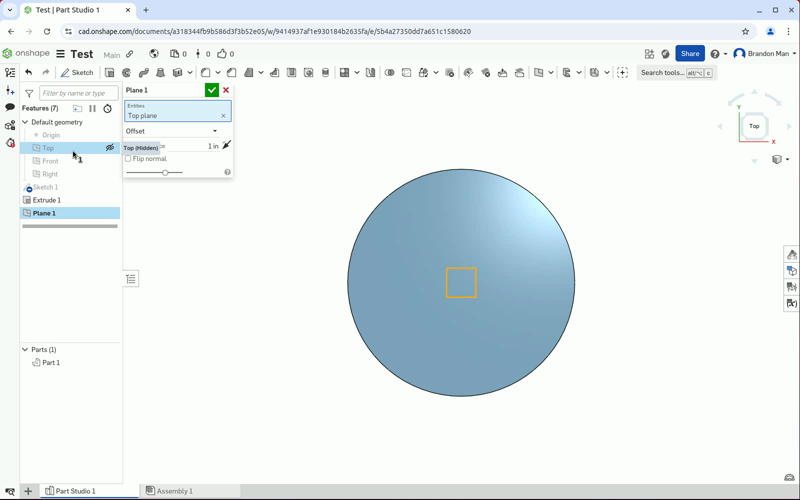
key(tab, 2)
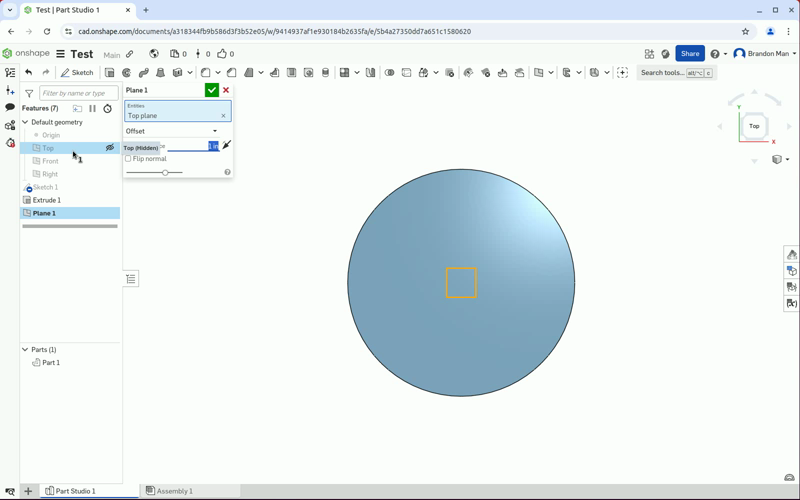
text(9.613)
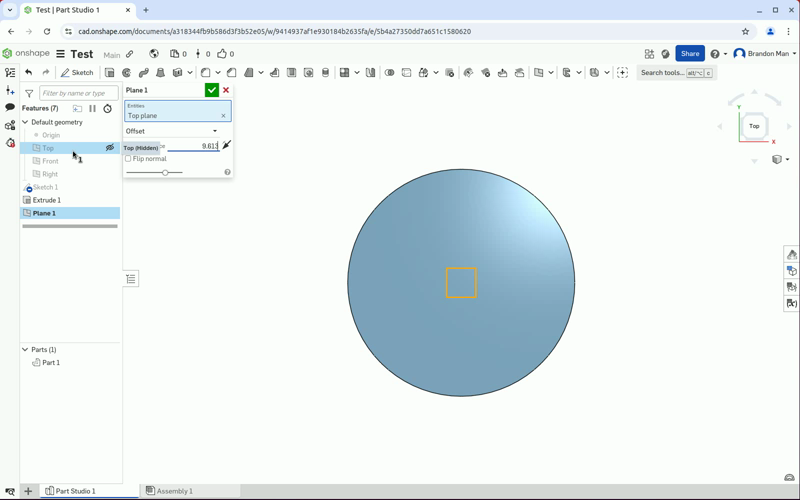
key(enter, 2)
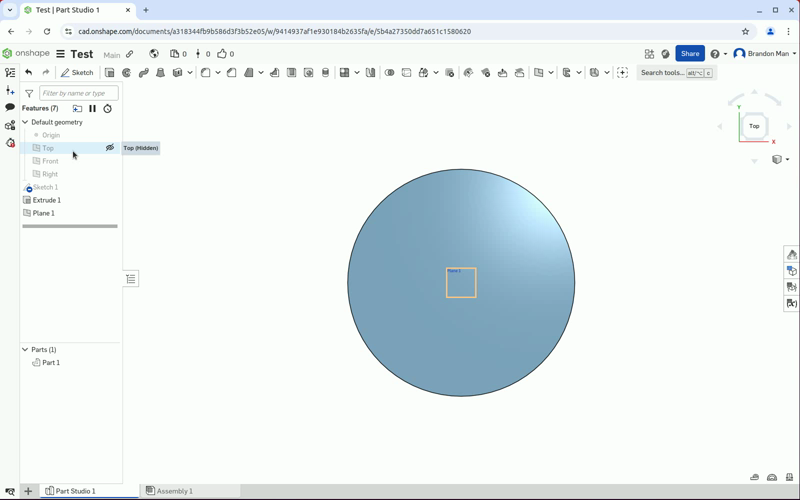
key(shift+s)
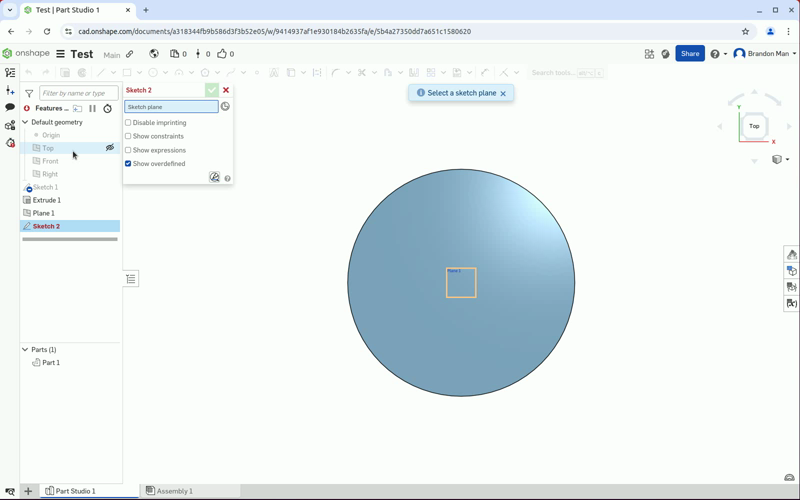
mouse_move(73, 215)
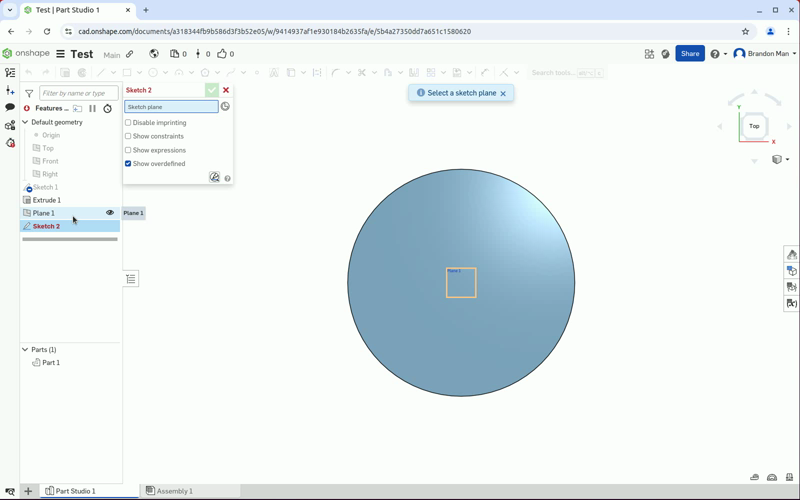
click(73, 215)
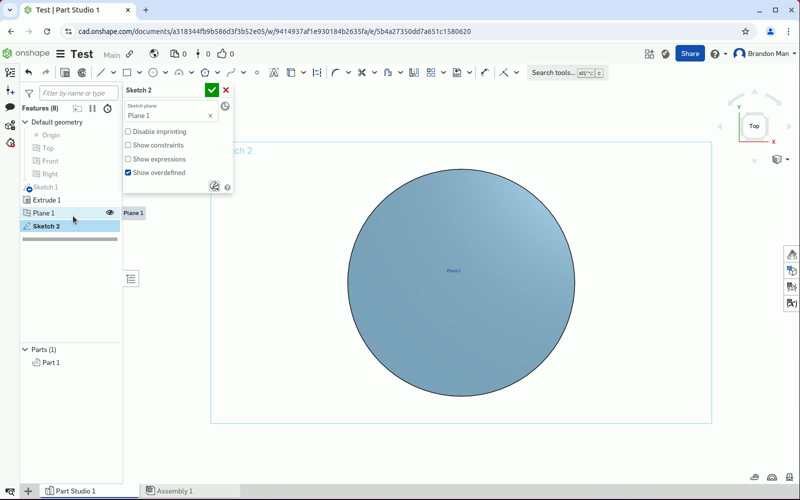
mouse_move(73, 352)
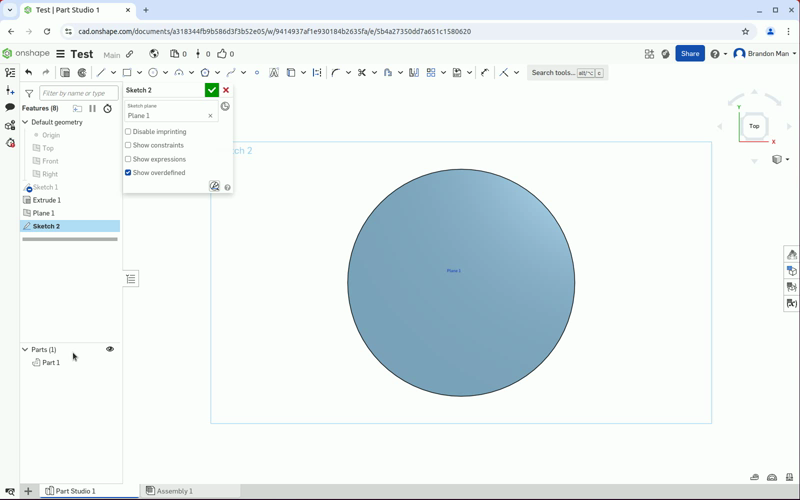
key(y)
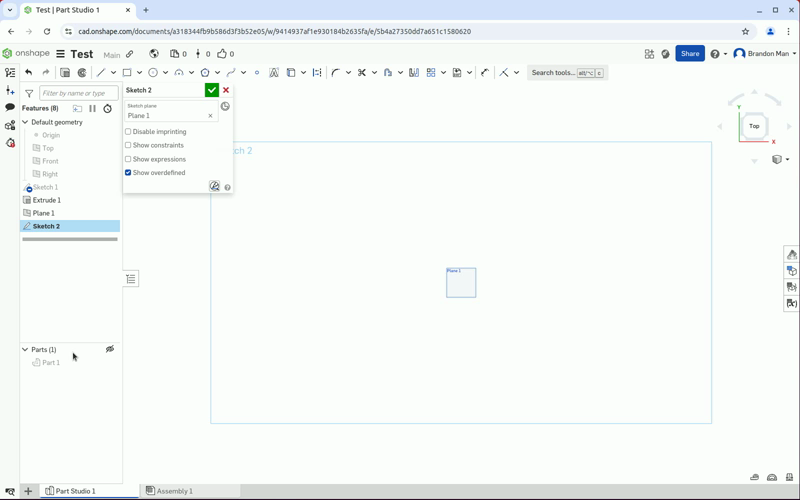
key(l)
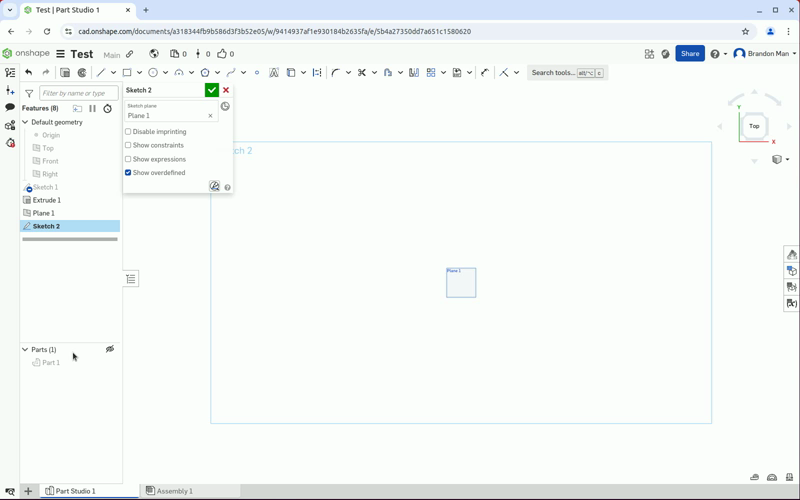
key_down(shift)
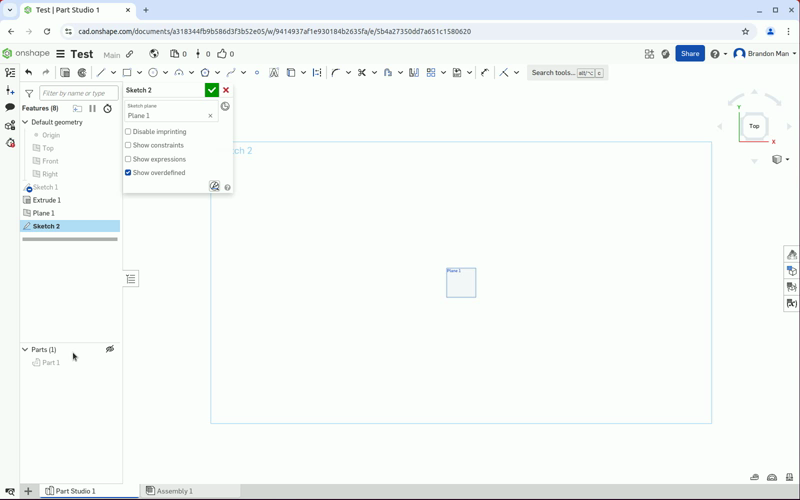
mouse_move(388, 303)
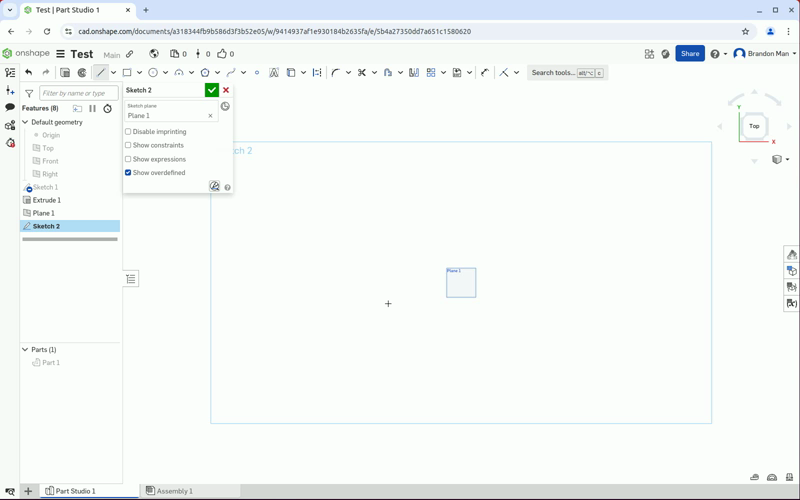
click(388, 303)
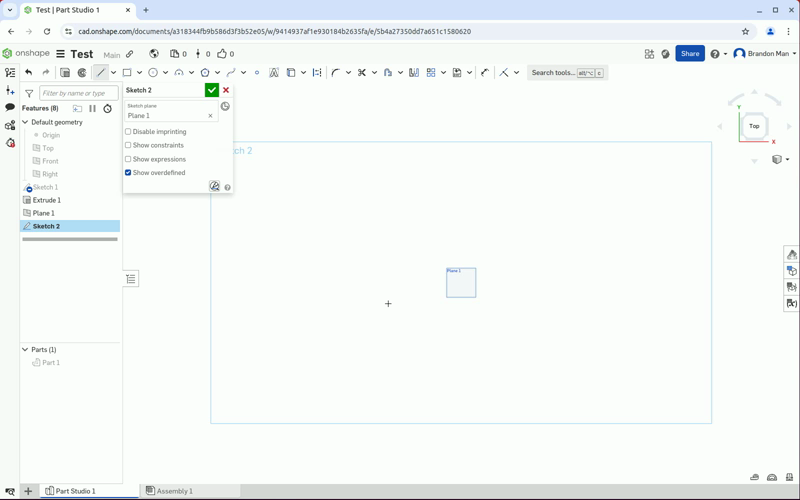
key_up(shift)
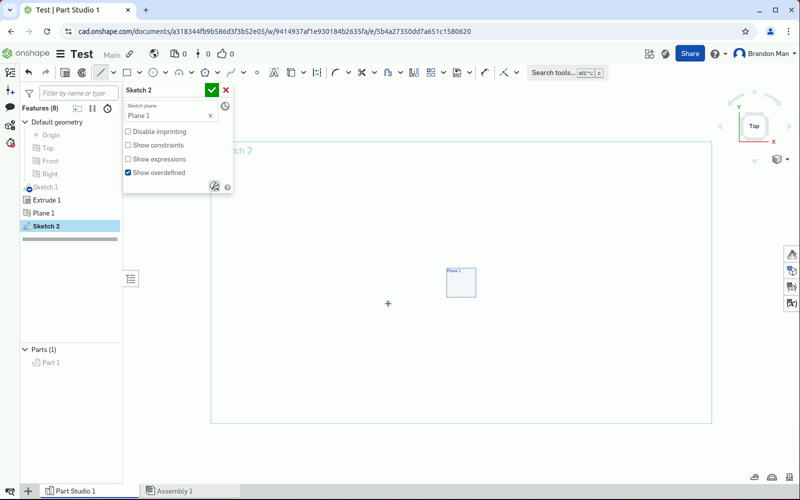
key_down(shift)
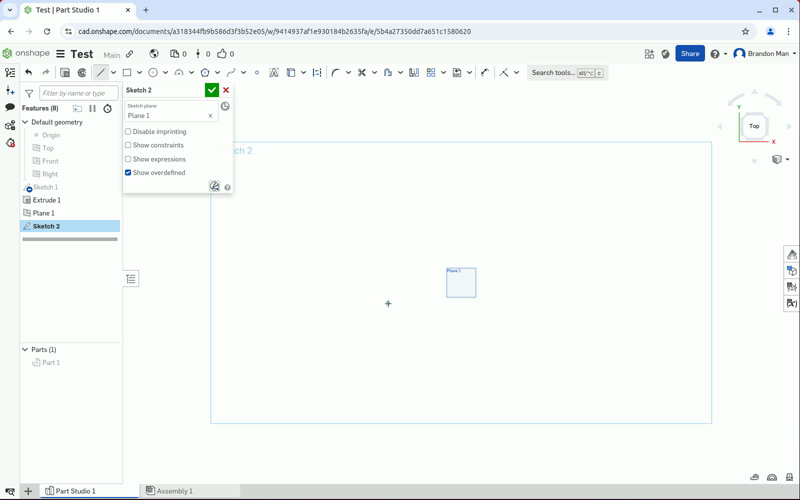
mouse_move(441, 356)
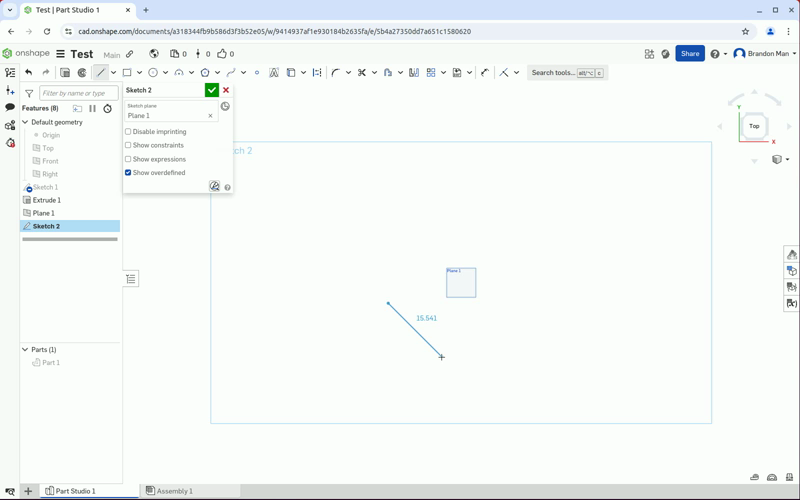
click(441, 356)
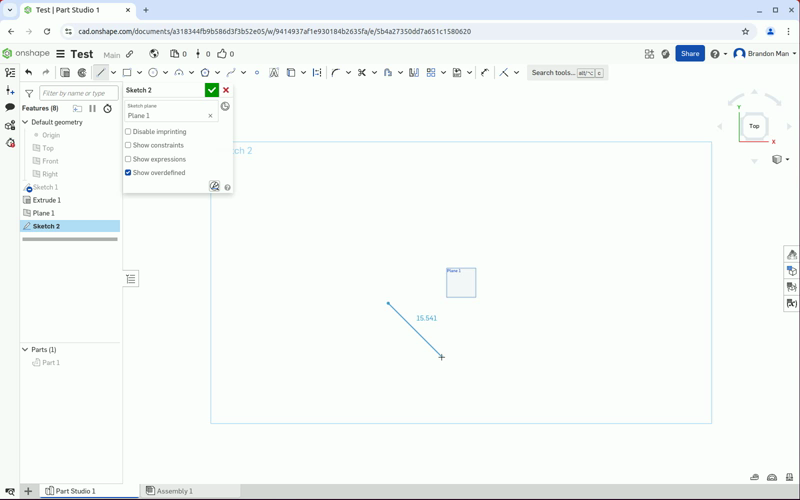
key_up(shift)
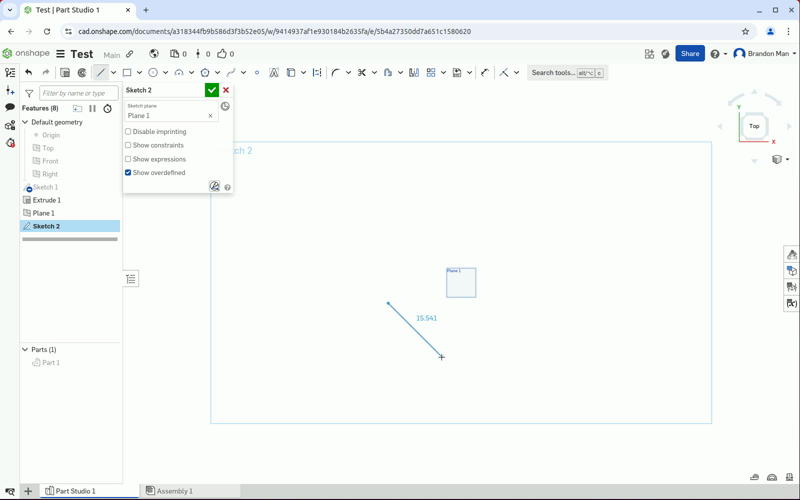
key_down(shift)
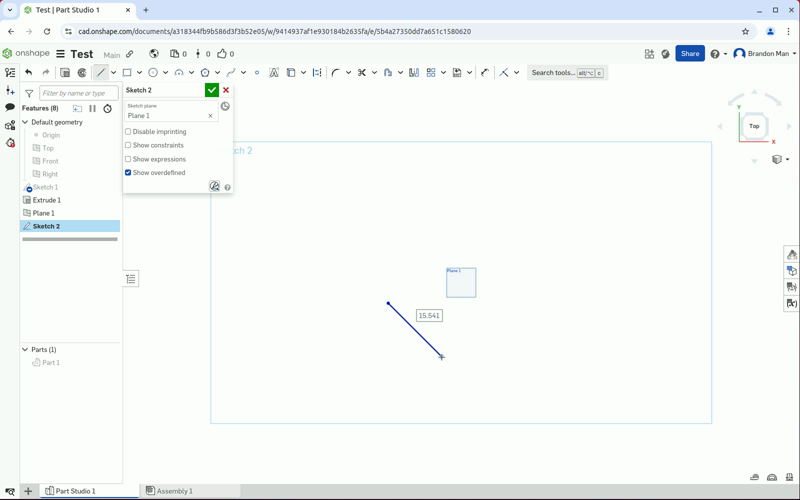
mouse_move(514, 336)
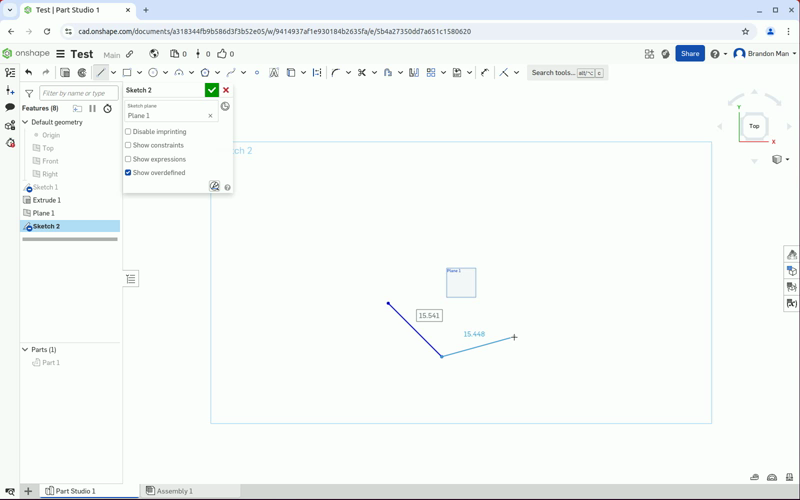
click(514, 336)
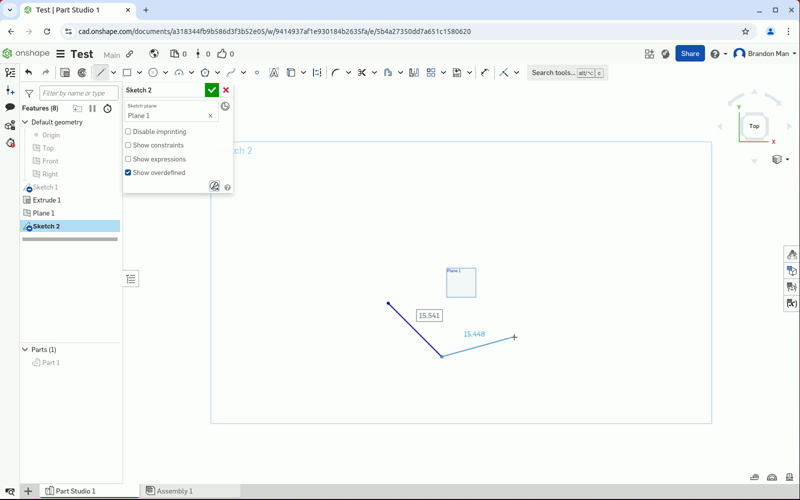
key_up(shift)
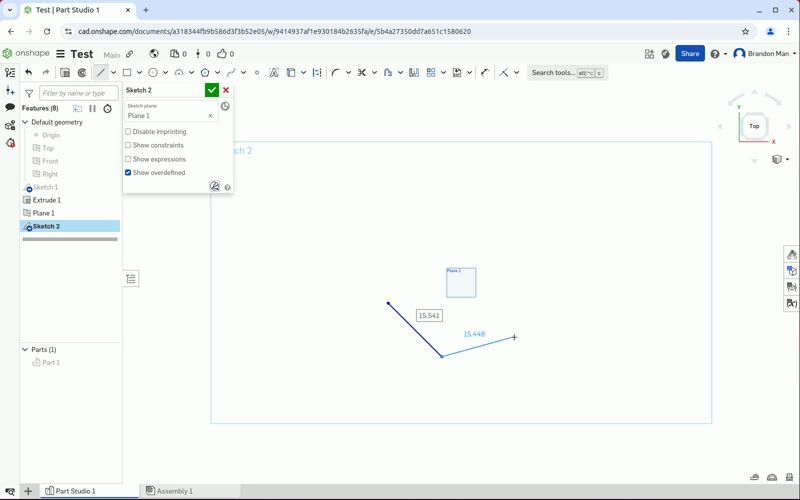
key_down(shift)
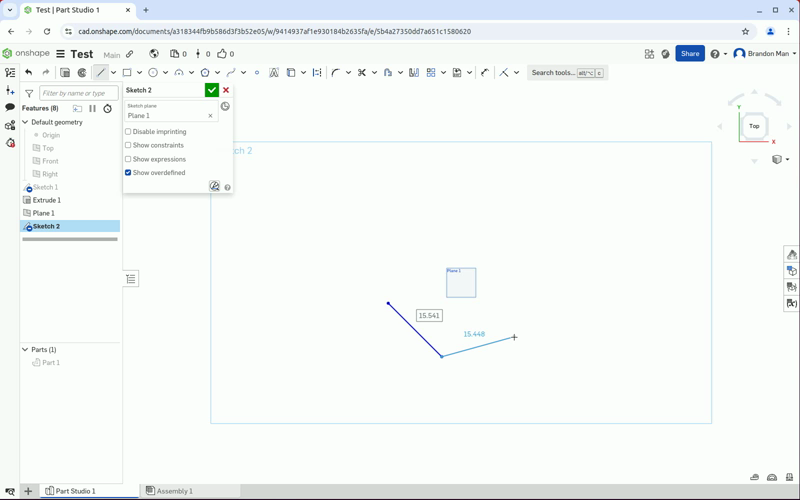
mouse_move(534, 264)
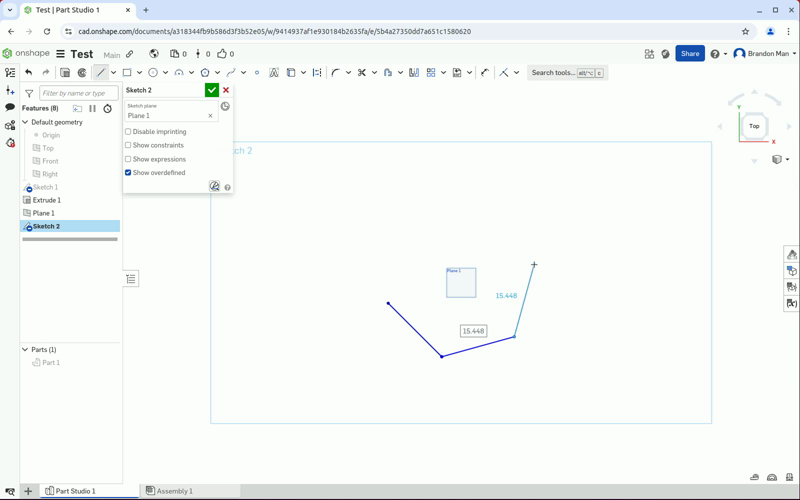
click(534, 264)
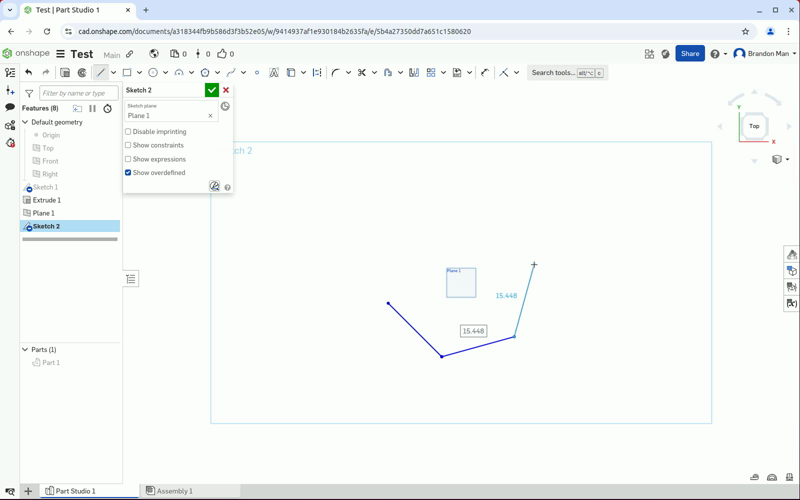
key_up(shift)
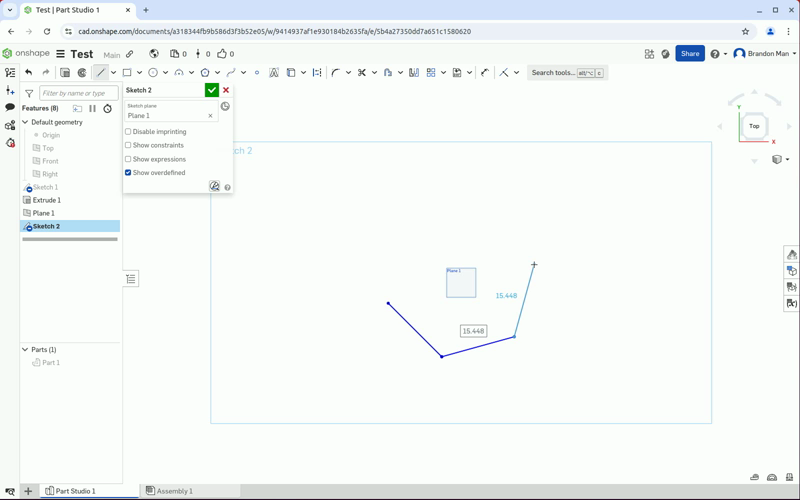
key_down(shift)
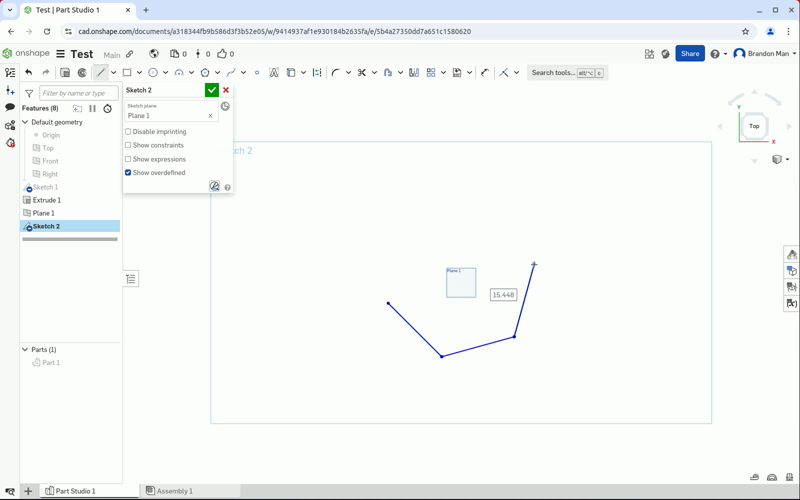
mouse_move(480, 210)
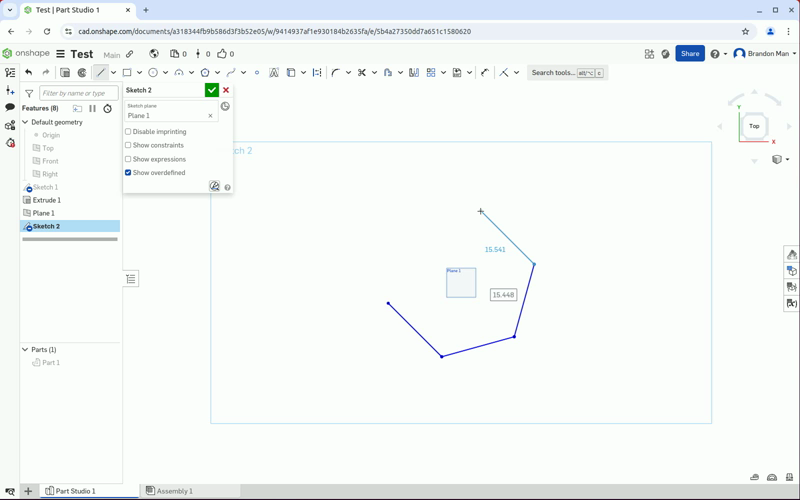
click(480, 210)
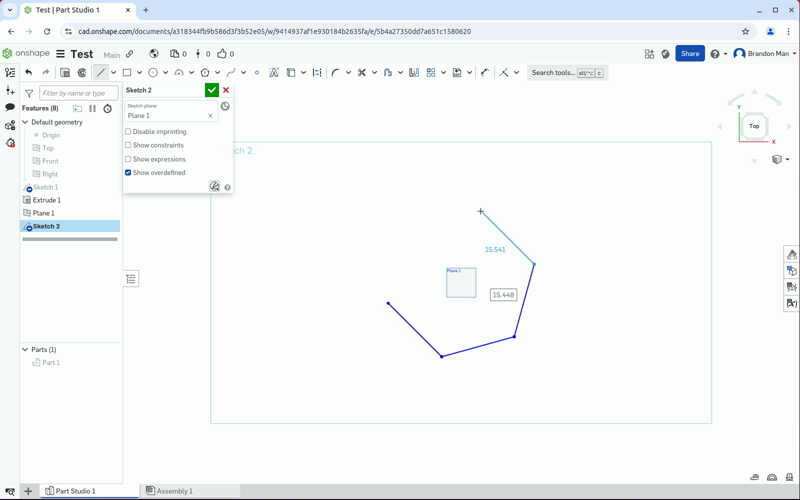
key_up(shift)
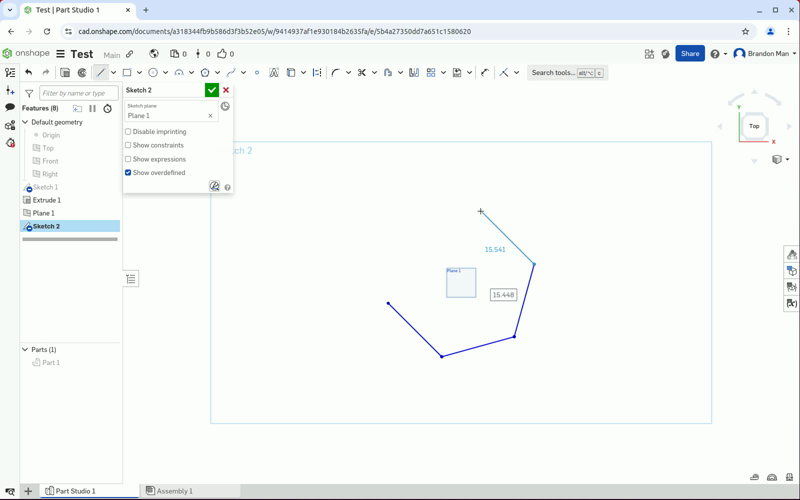
key_down(shift)
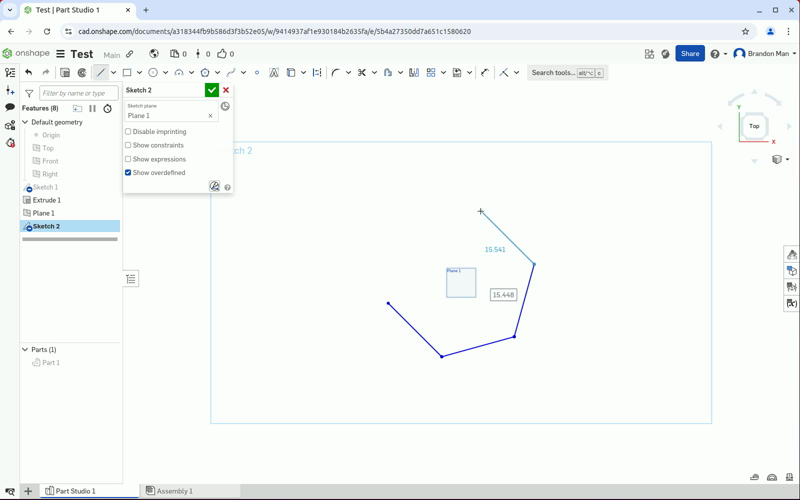
mouse_move(408, 230)
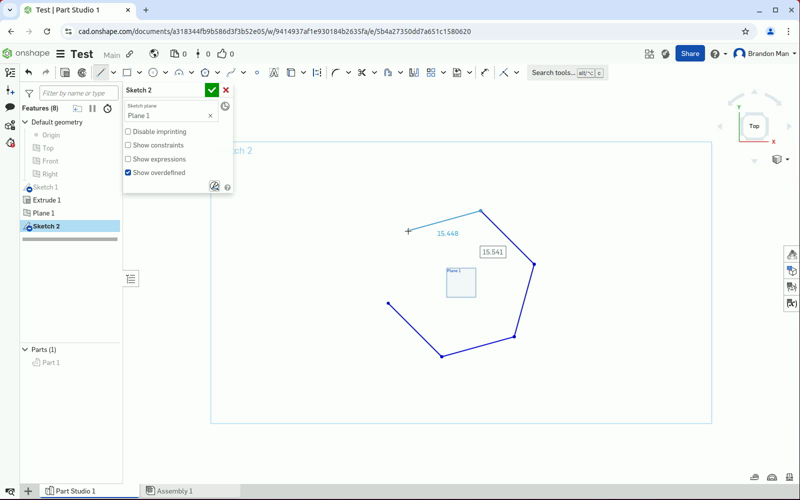
click(408, 230)
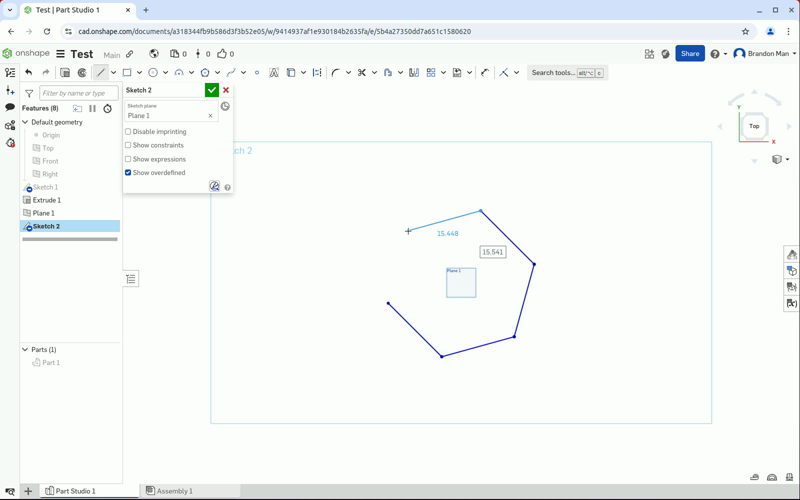
key_up(shift)
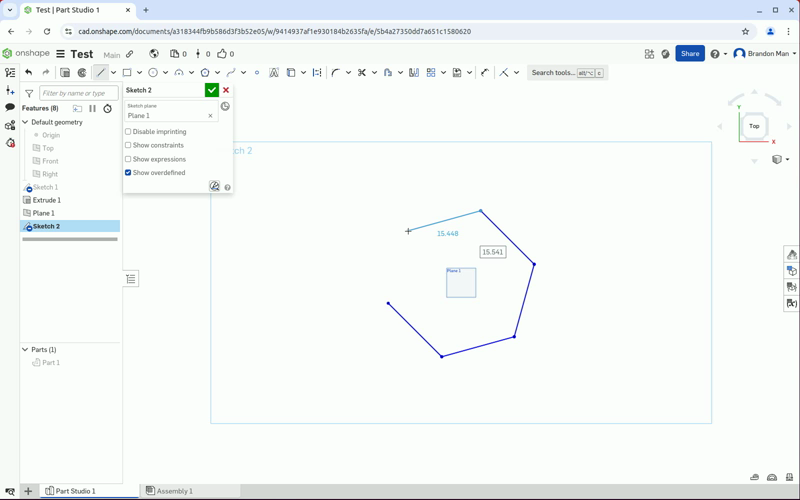
key_down(shift)
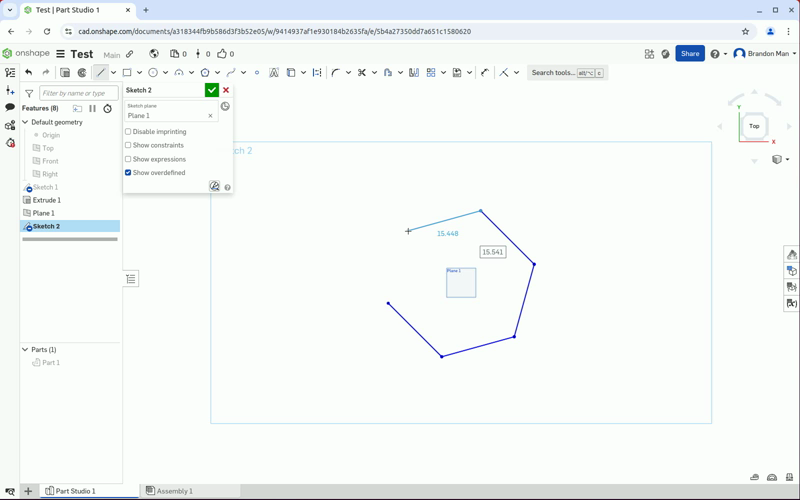
mouse_move(388, 303)
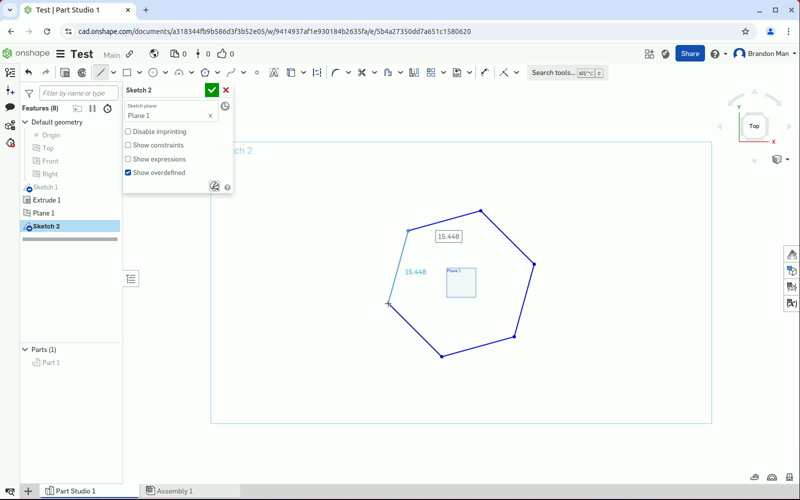
key_up(shift)
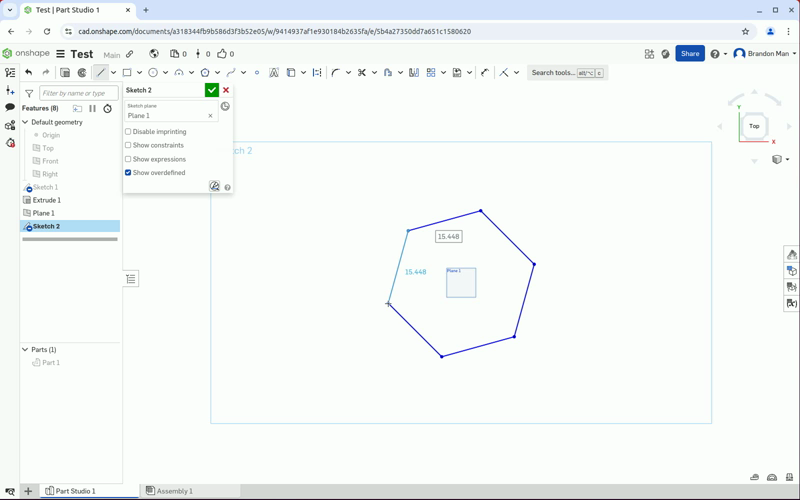
click(388, 303)
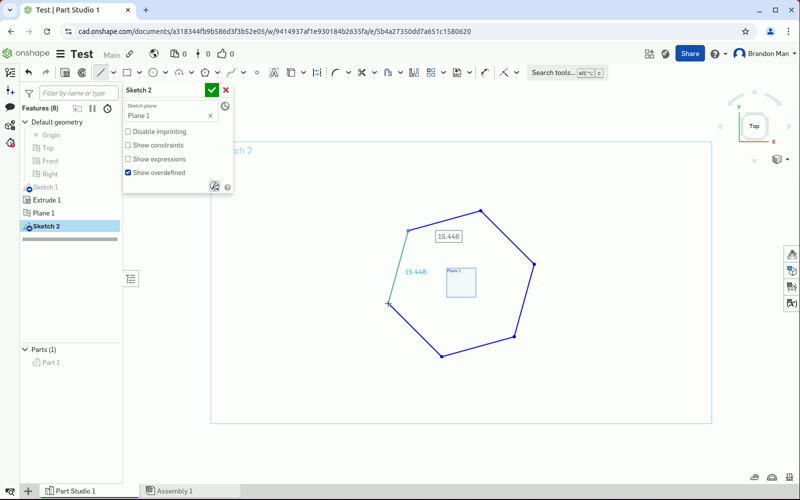
key(esc)
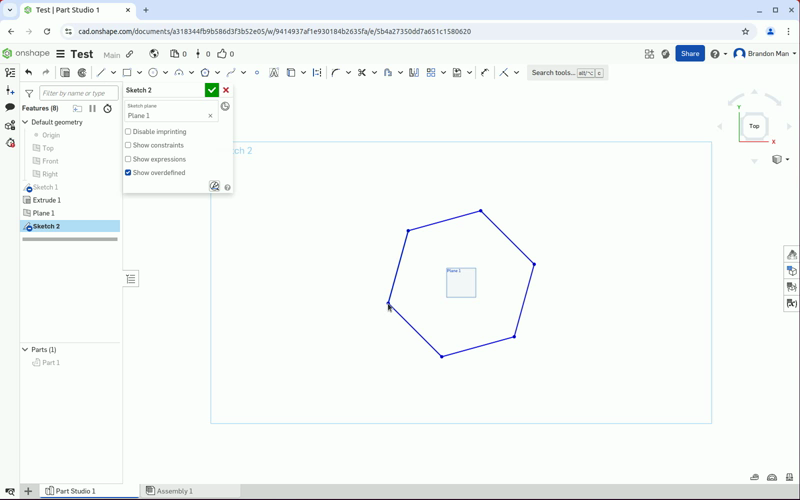
key(c)
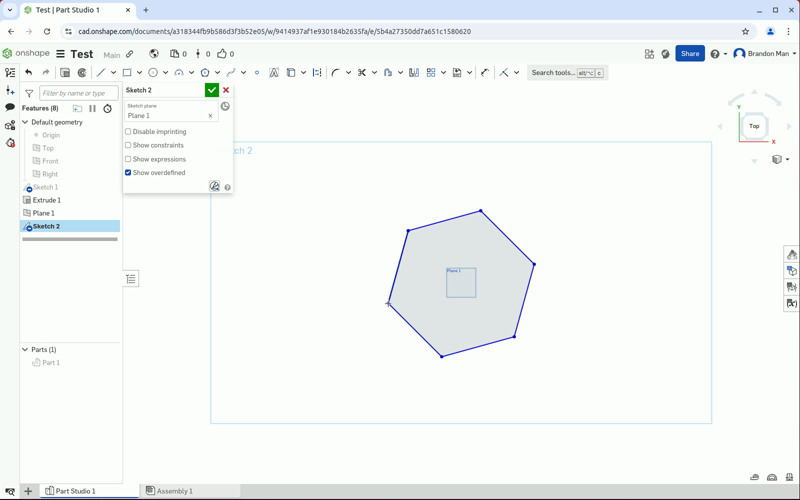
key_down(shift)
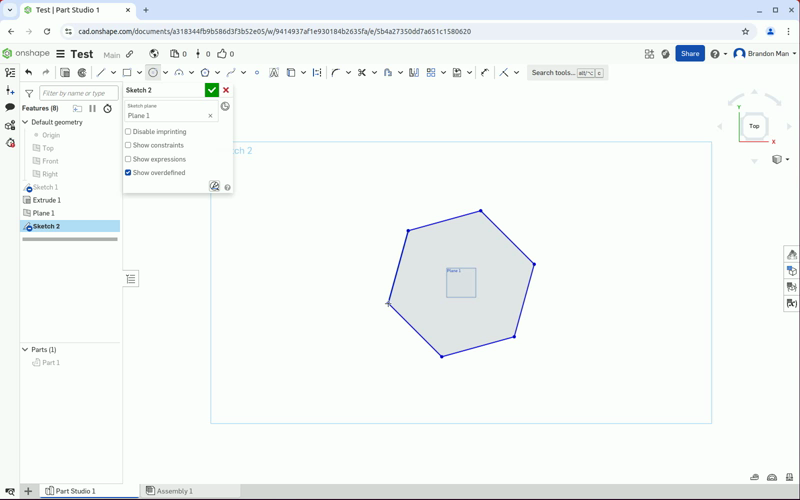
mouse_move(461, 282)
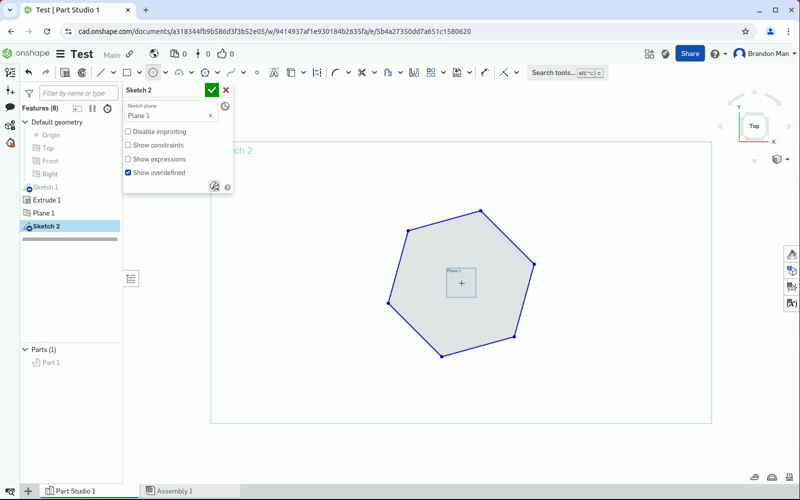
click(461, 282)
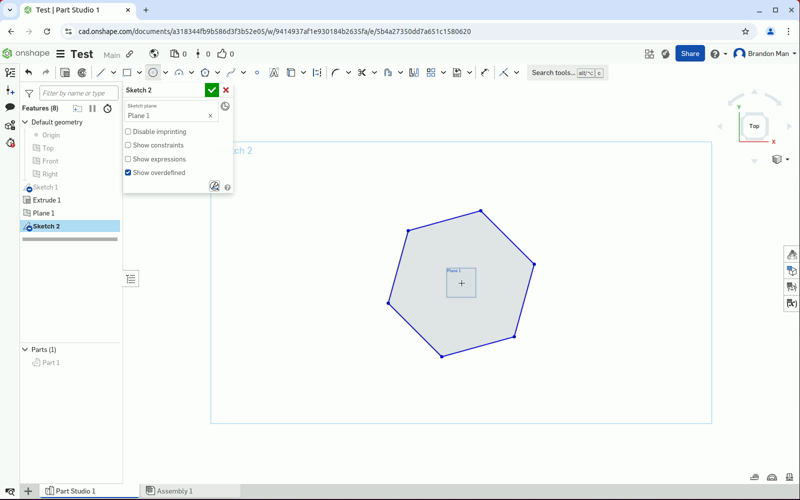
key_up(shift)
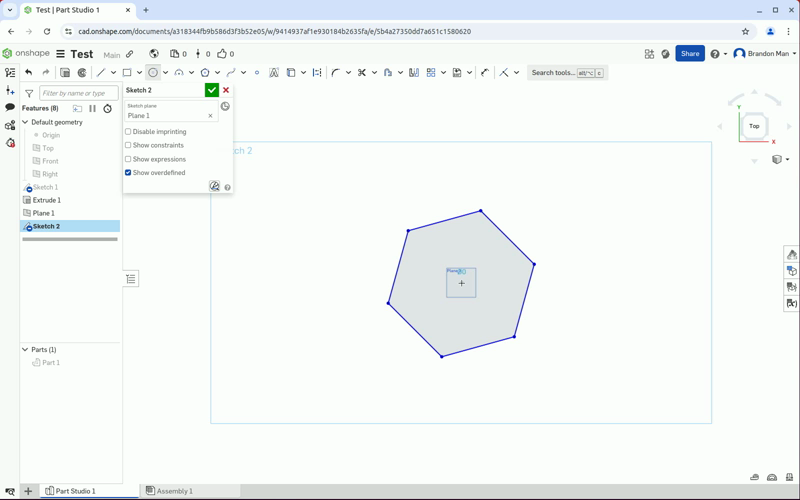
mouse_move(517, 282)
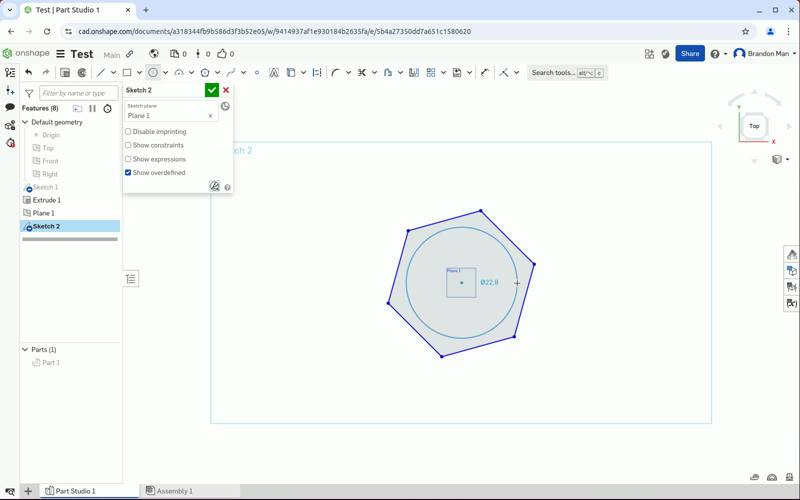
click(517, 282)
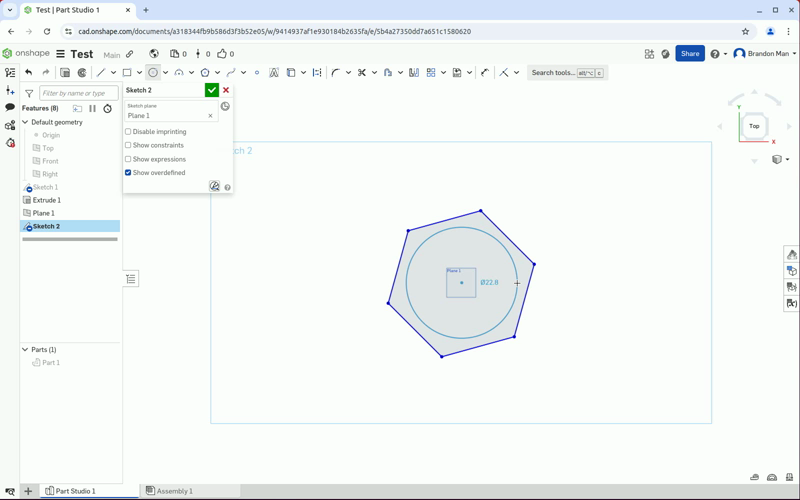
key(esc)
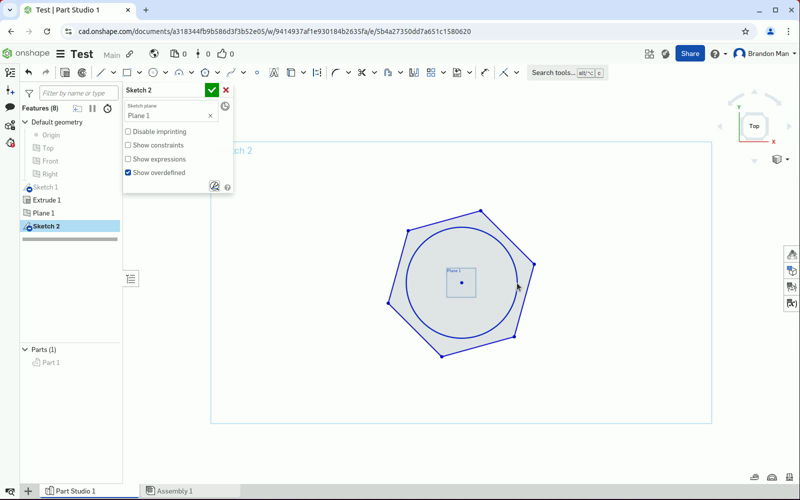
mouse_move(476, 220)
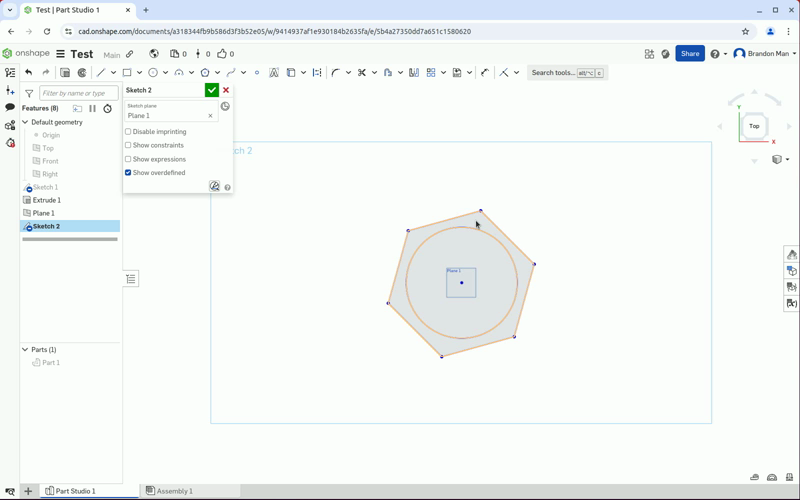
click(476, 220)
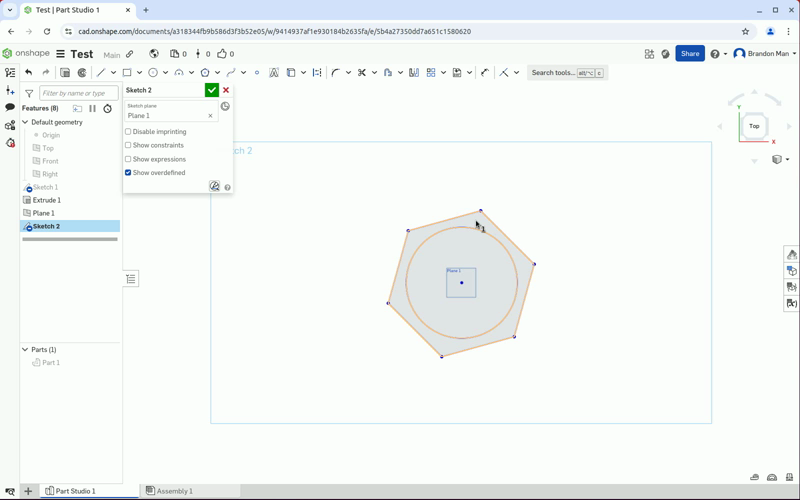
mouse_move(73, 352)
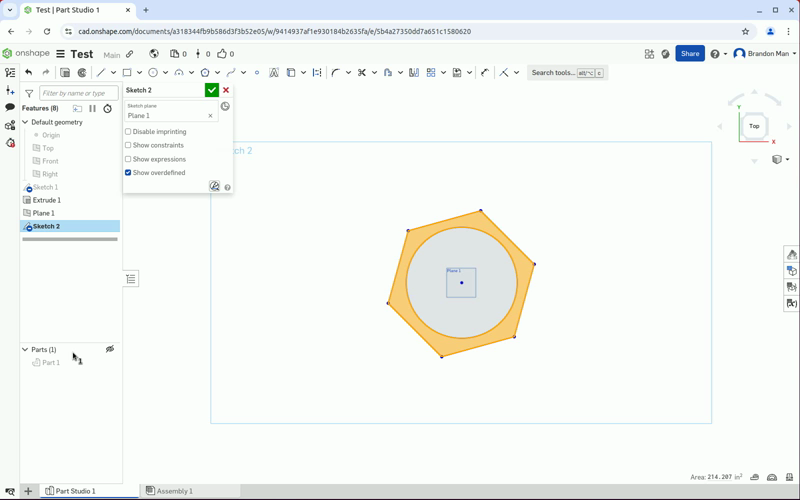
key(shift+y)
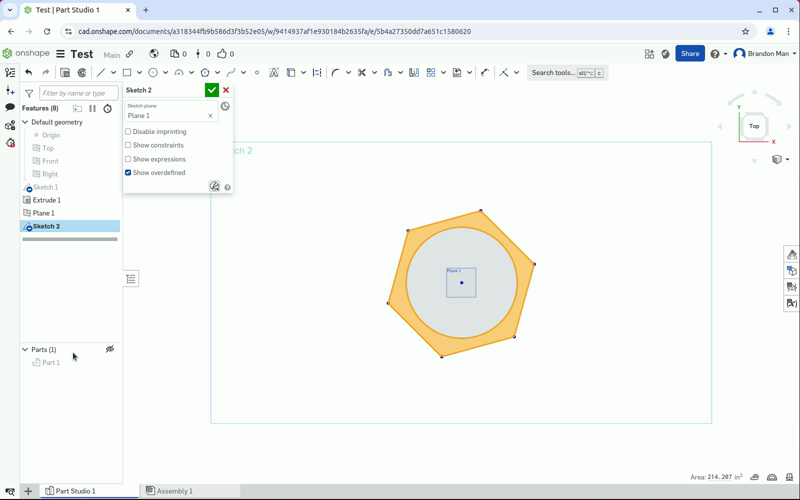
key(shift+e)
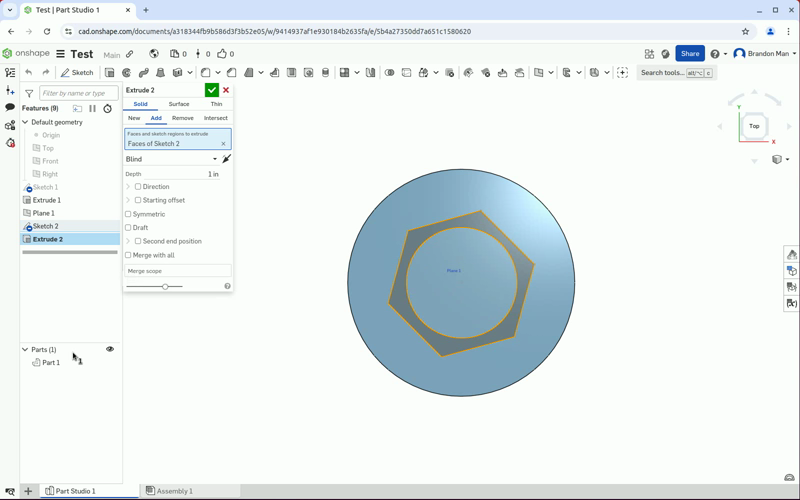
mouse_move(143, 106)
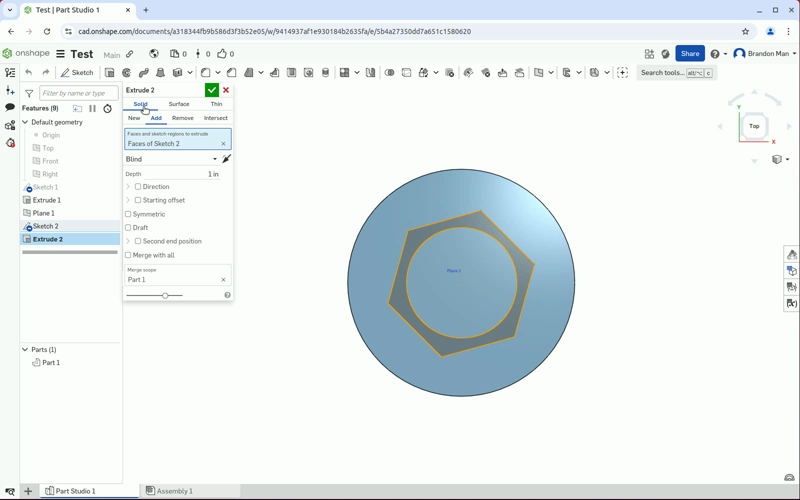
click(143, 106)
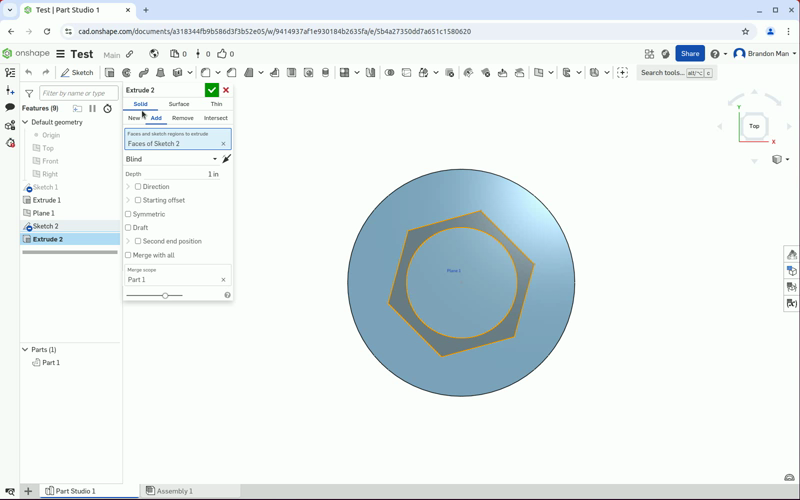
mouse_move(137, 120)
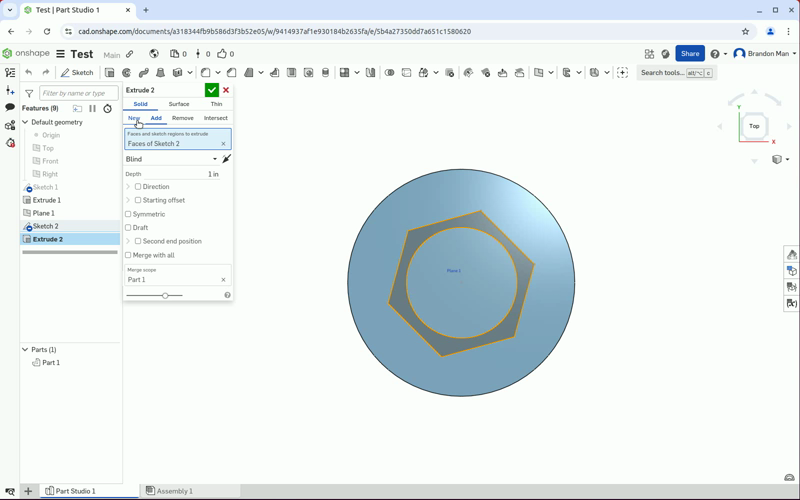
click(137, 120)
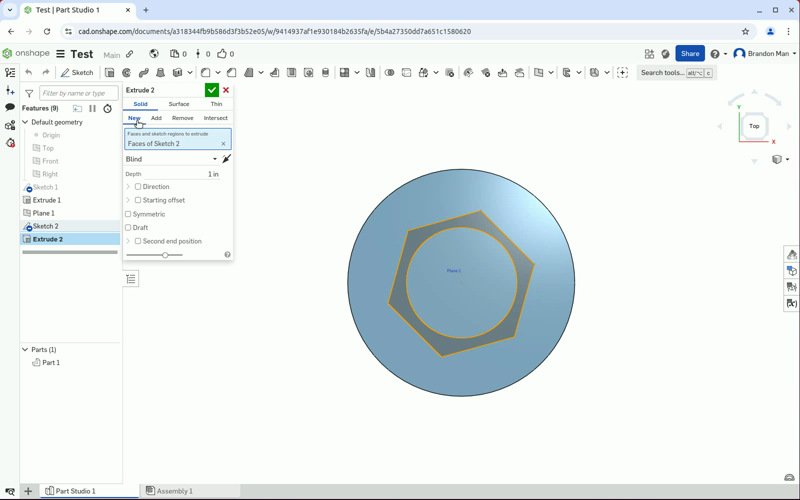
key(tab, 4)
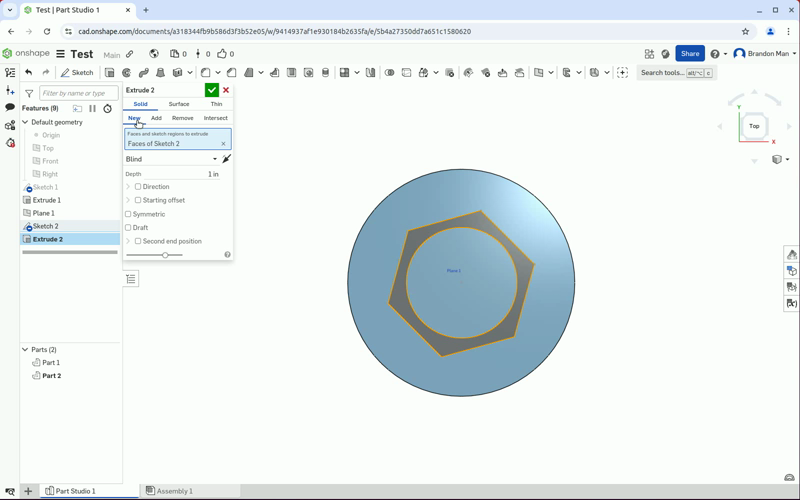
text(9.628)
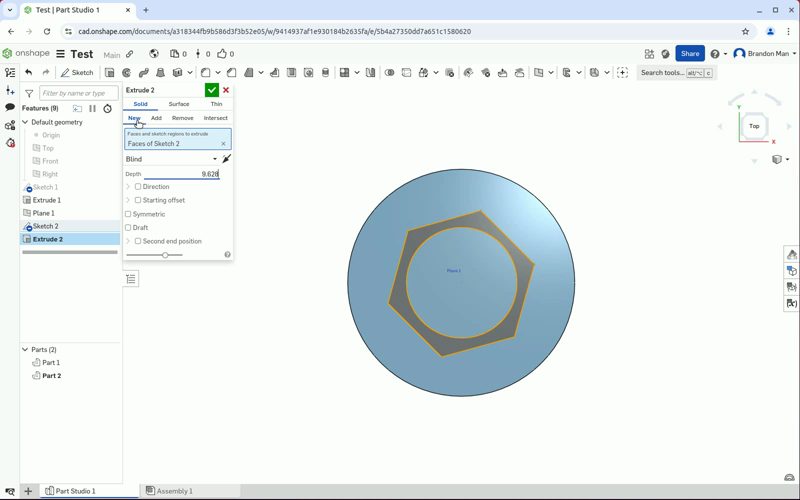
key(enter)
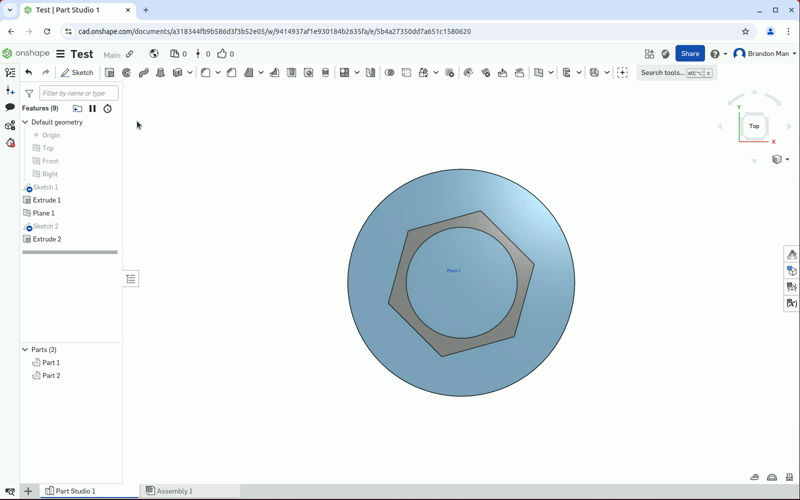
key(shift+h)
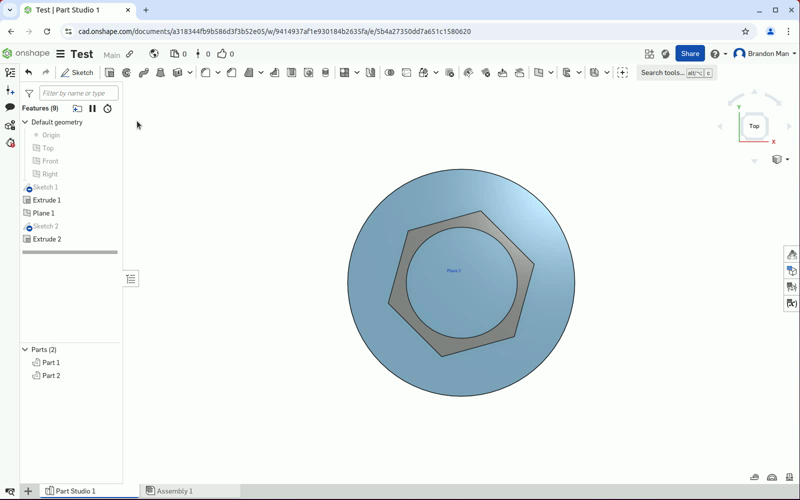
key(shift+h)
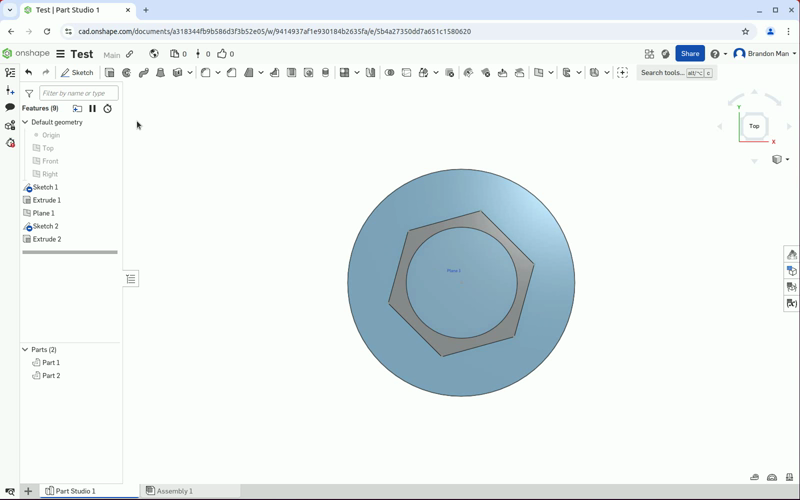
key(shift+7)
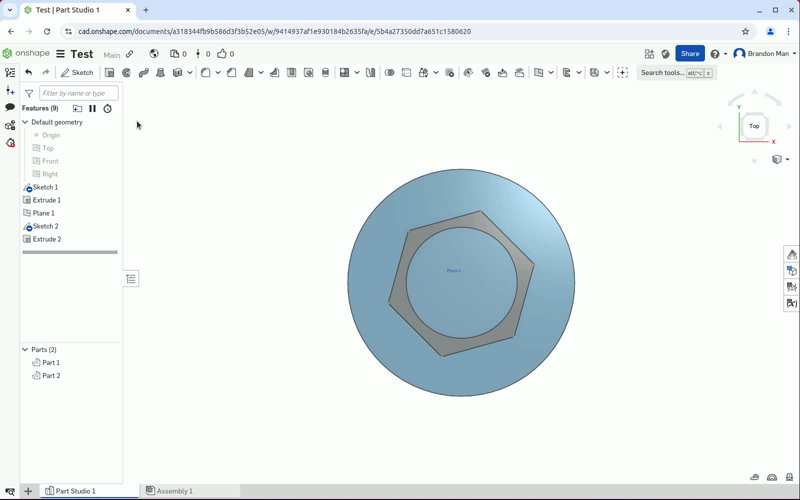
key(up, 3)
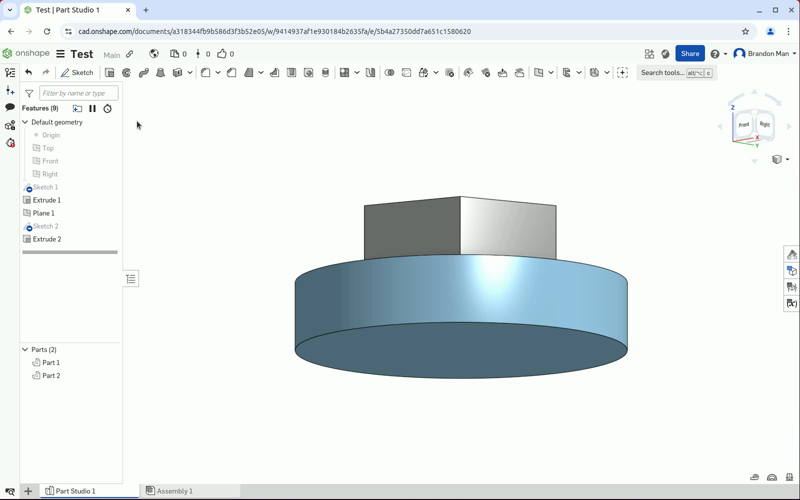
key(left, 3)
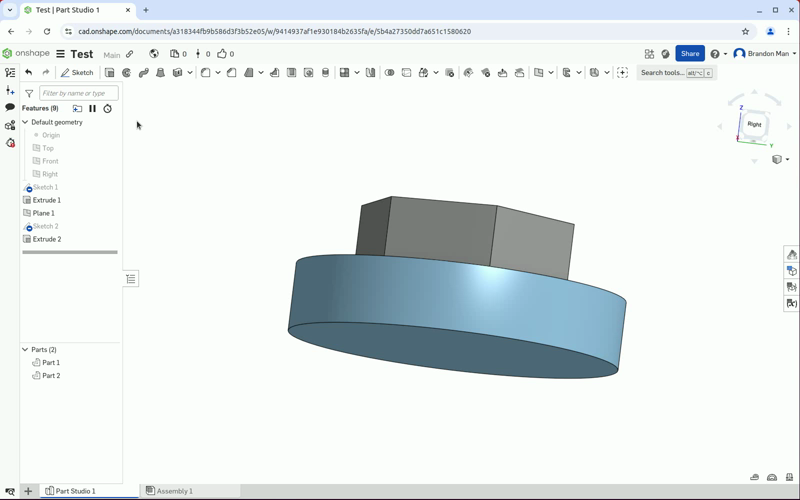
key(right, 3)
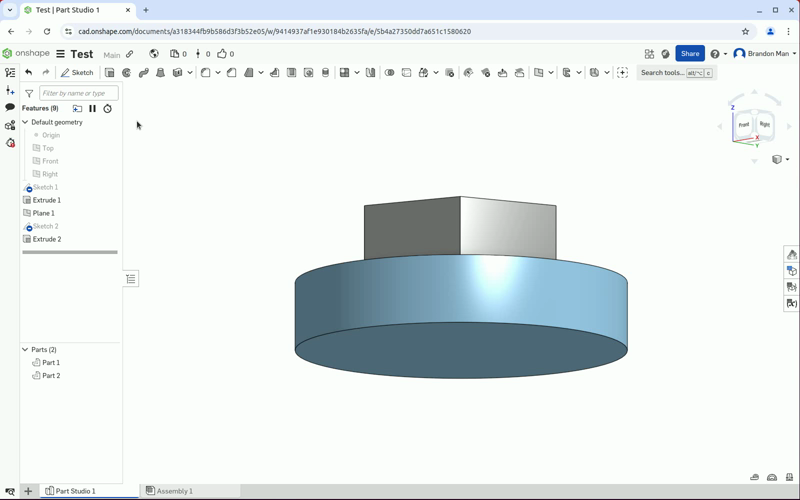
key(down, 3)
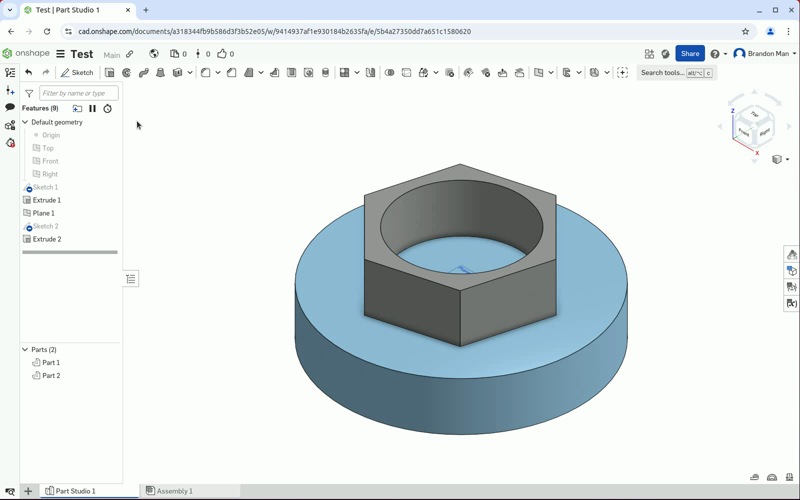
mouse_move(73, 189)
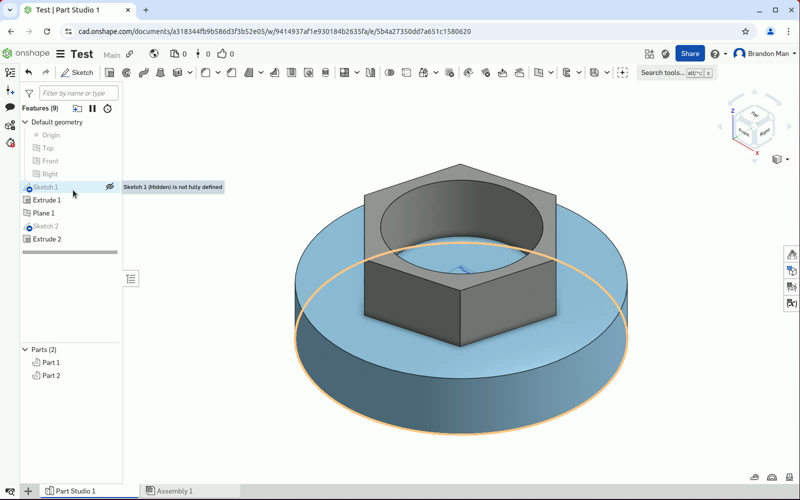
click(73, 189)